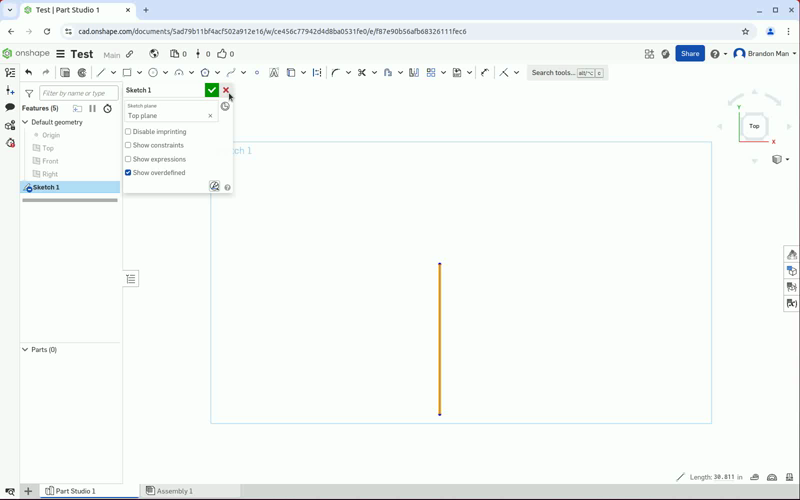
key(shift+h)
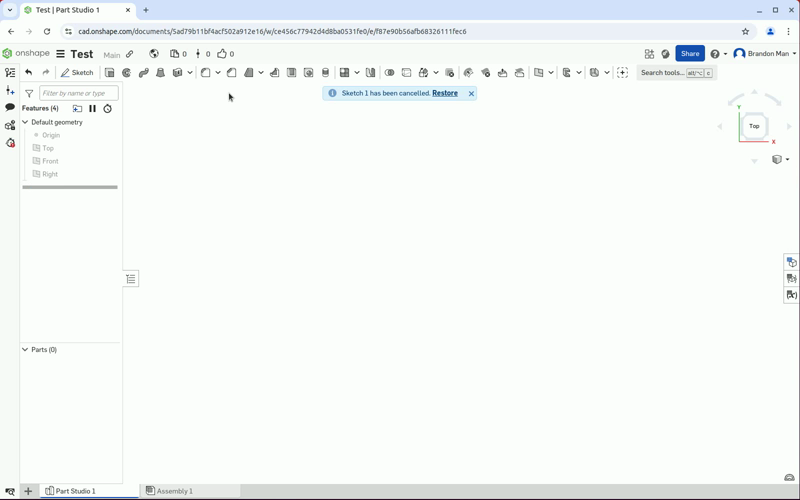
mouse_move(73, 352)
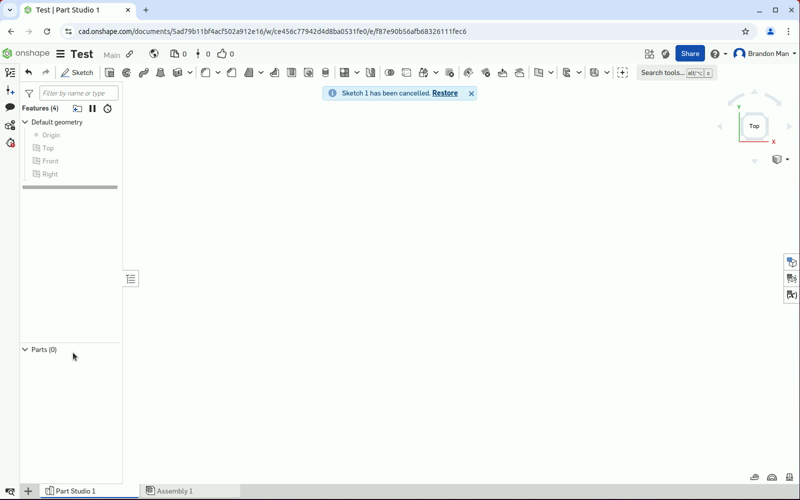
key(y)
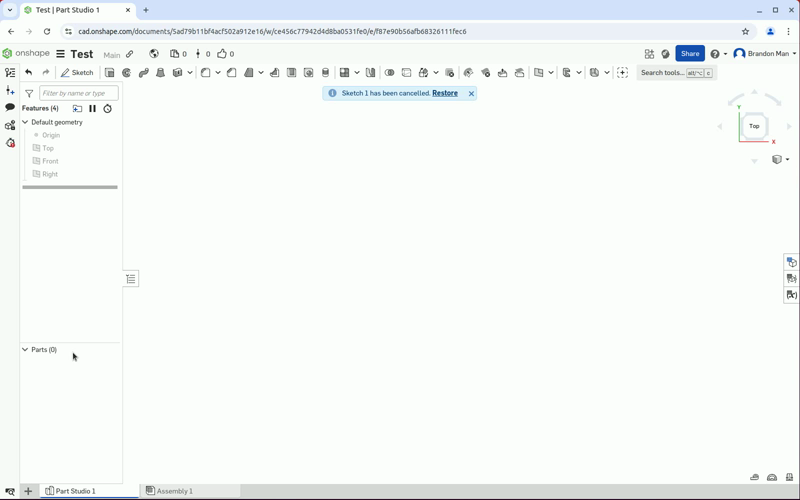
key(shift+p)
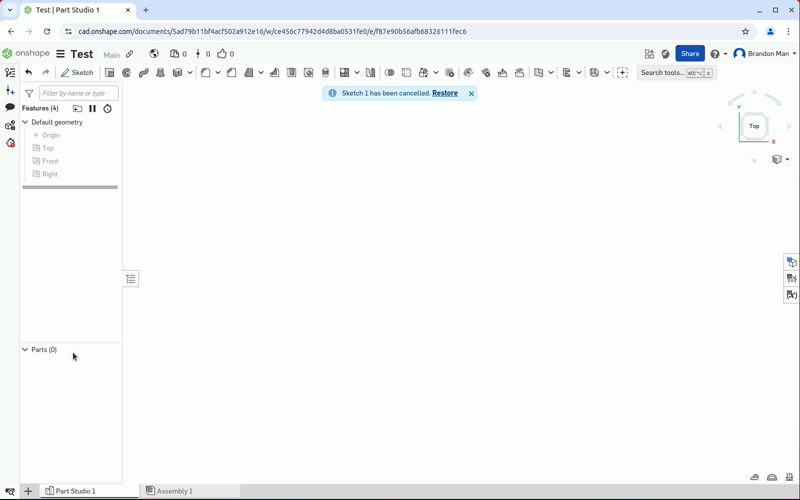
key(space)
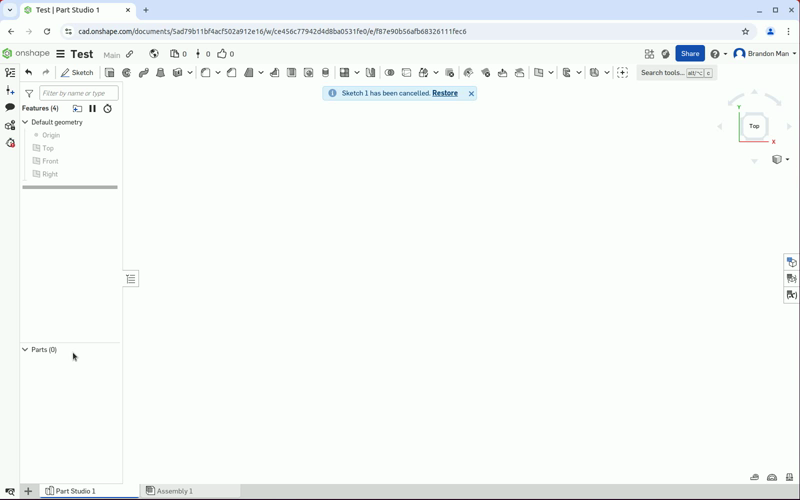
key_down(shift)
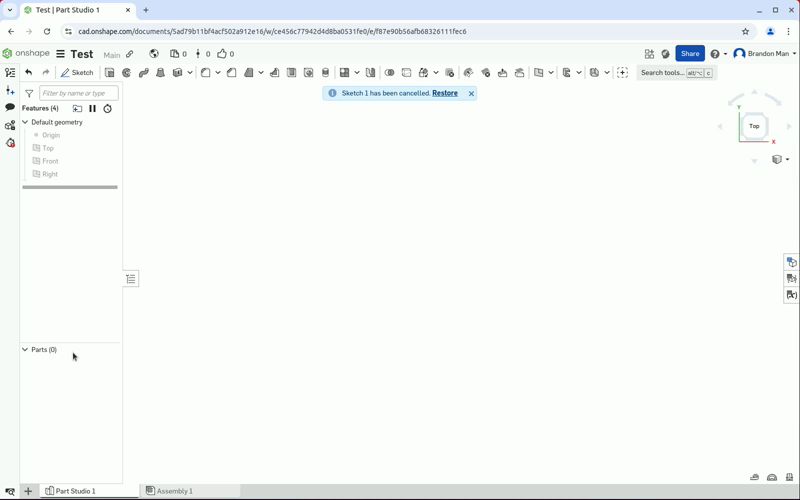
key(up)
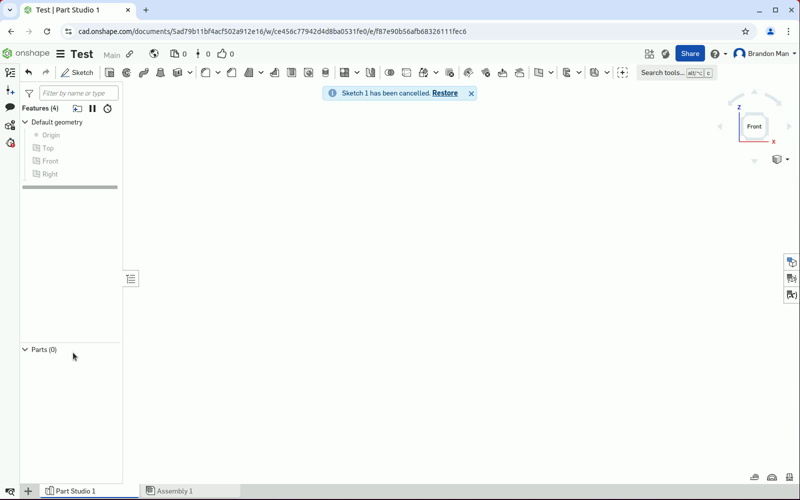
key_up(shift)
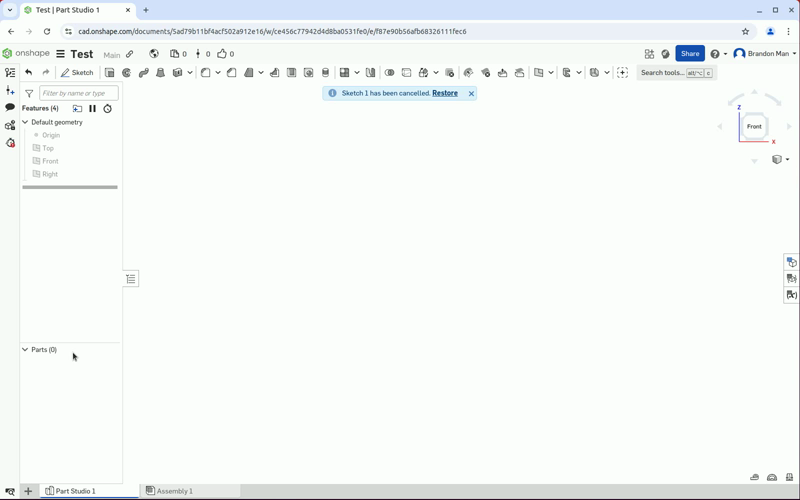
mouse_move(73, 352)
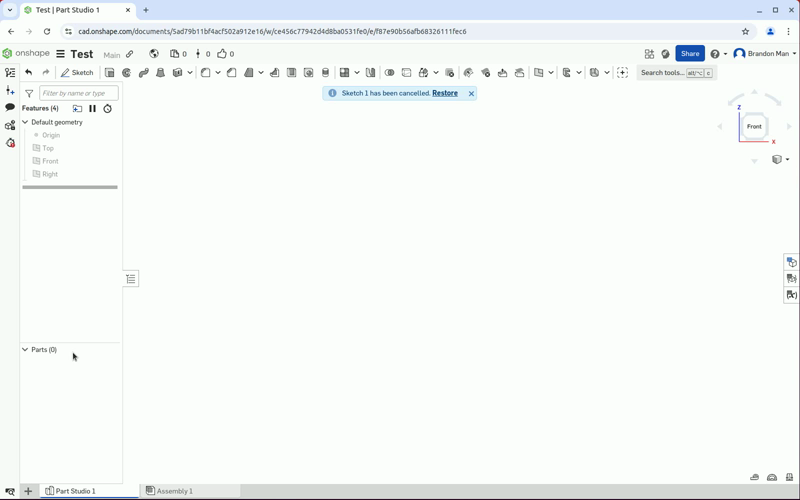
key(shift+y)
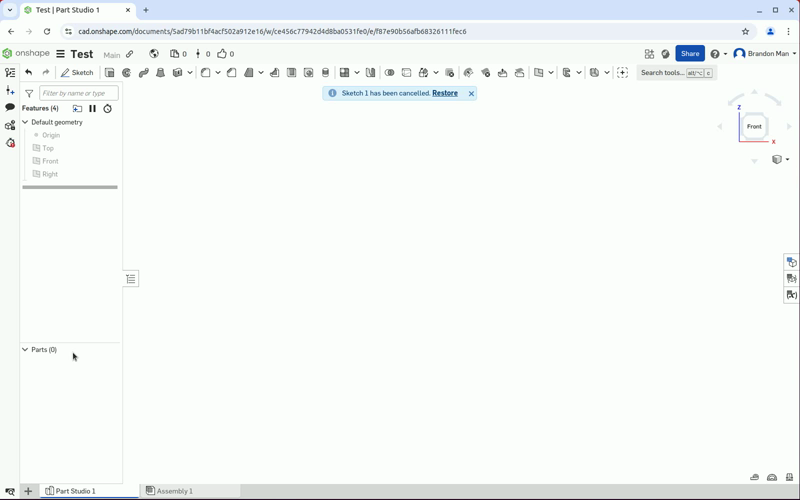
key(shift+s)
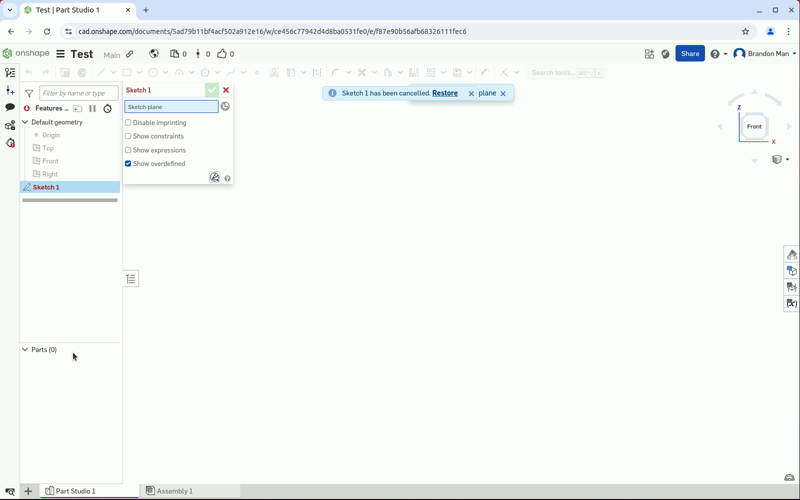
mouse_move(73, 163)
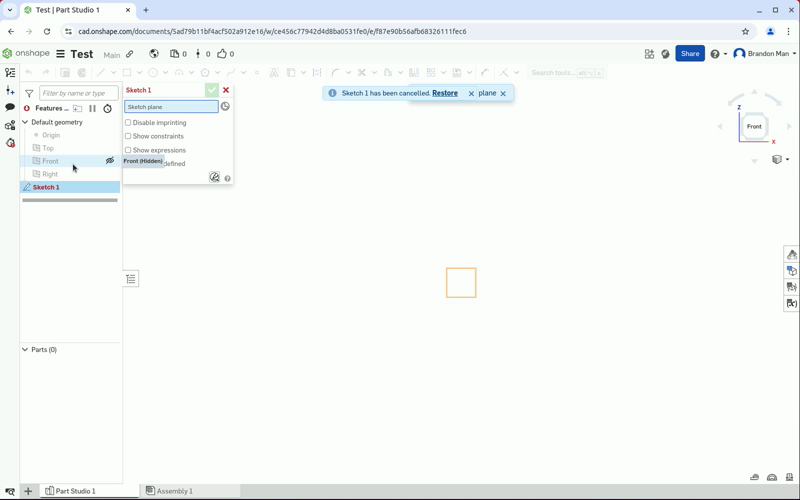
click(73, 163)
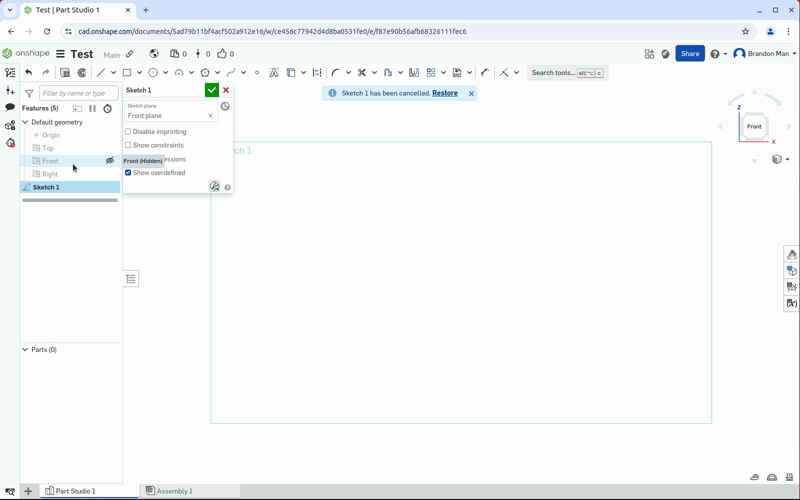
mouse_move(73, 352)
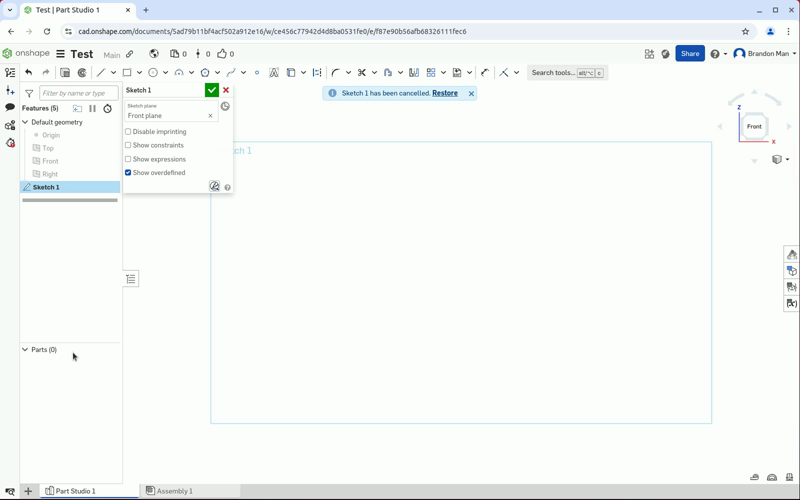
key(y)
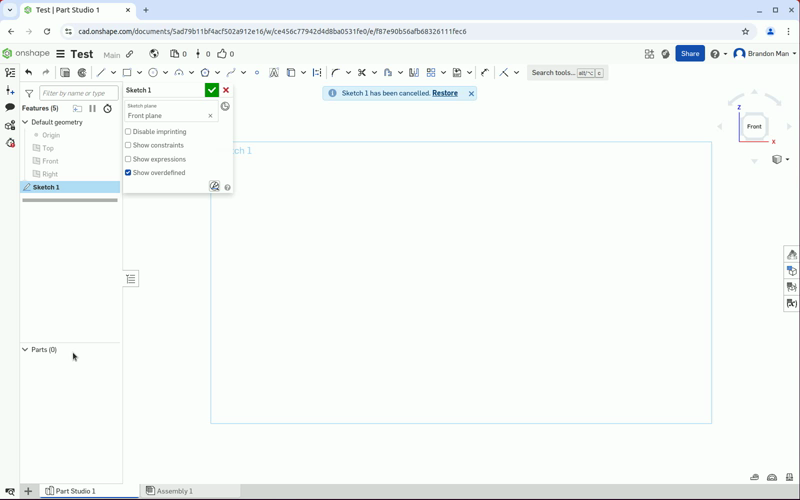
key(c)
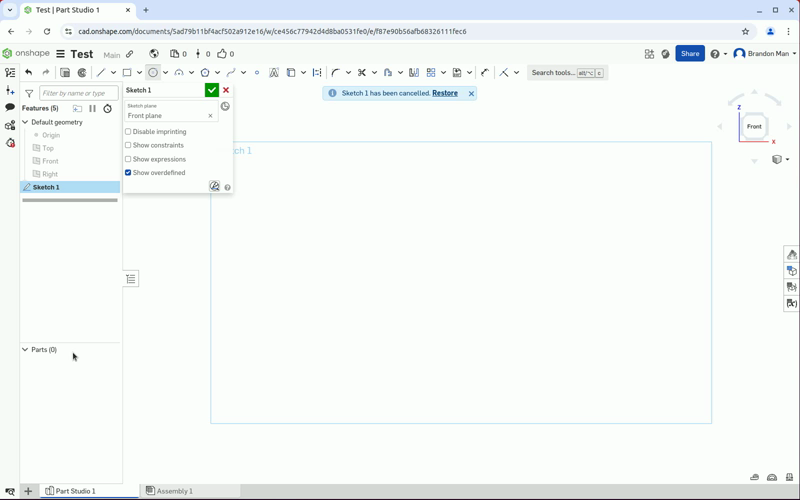
key_down(shift)
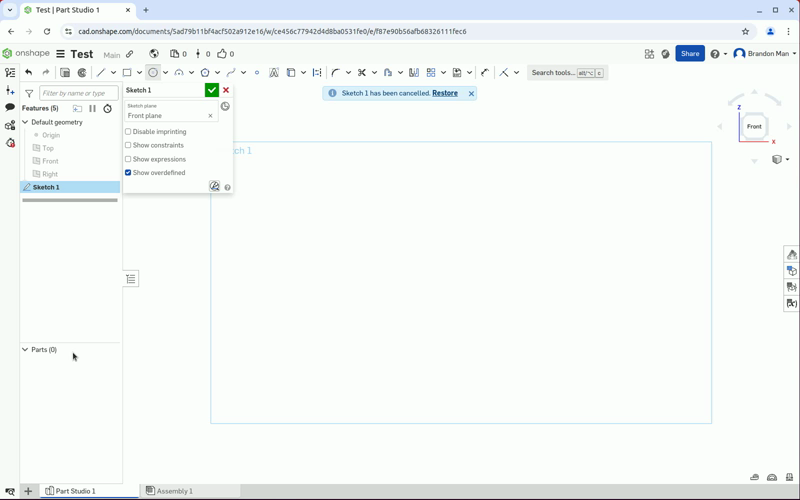
mouse_move(461, 282)
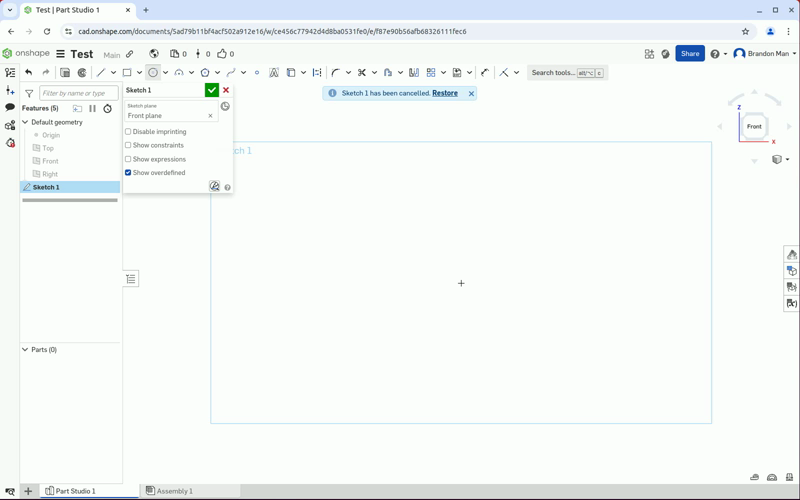
click(461, 282)
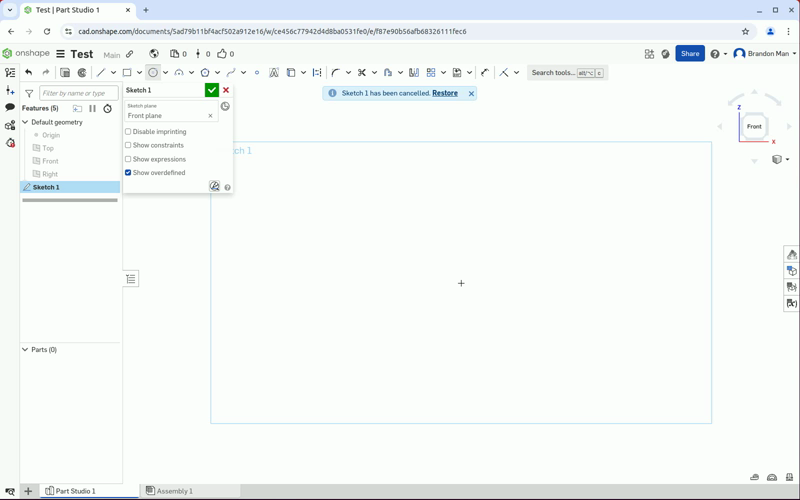
key_up(shift)
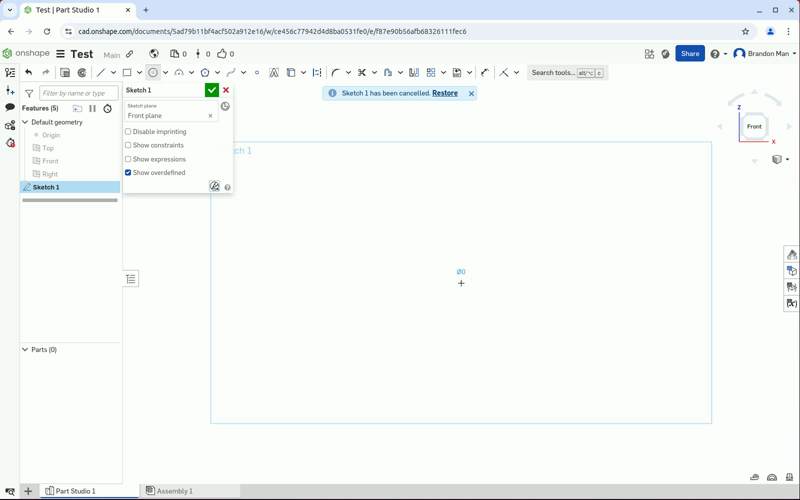
mouse_move(572, 282)
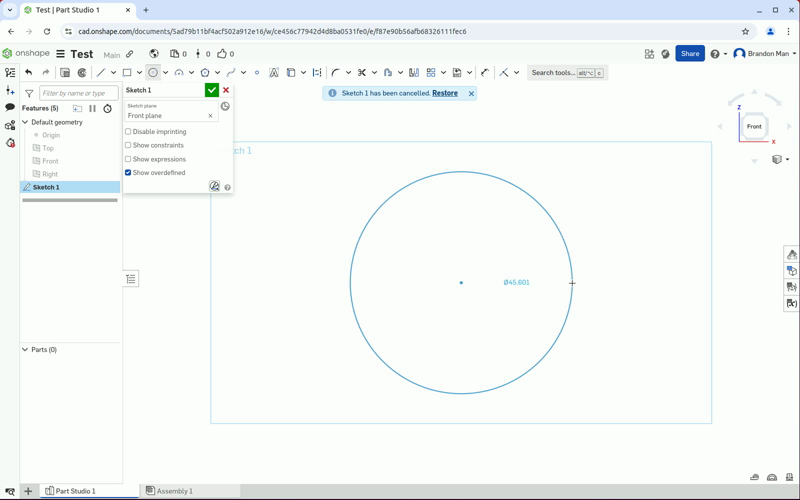
click(572, 282)
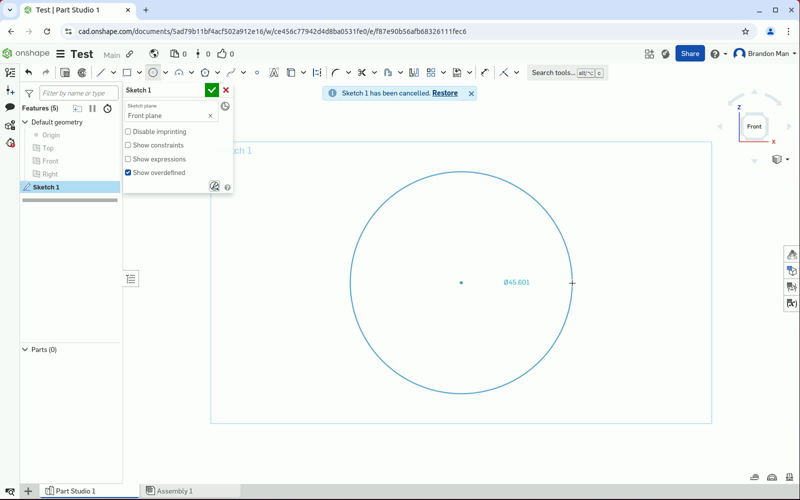
key(esc)
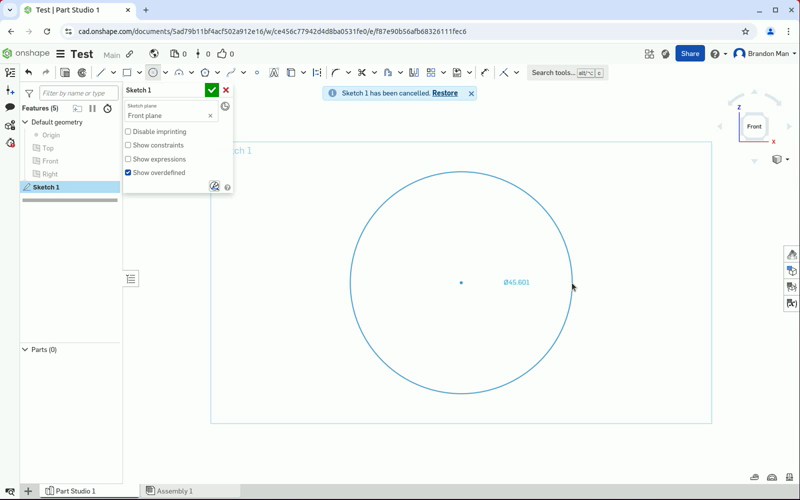
mouse_move(406, 330)
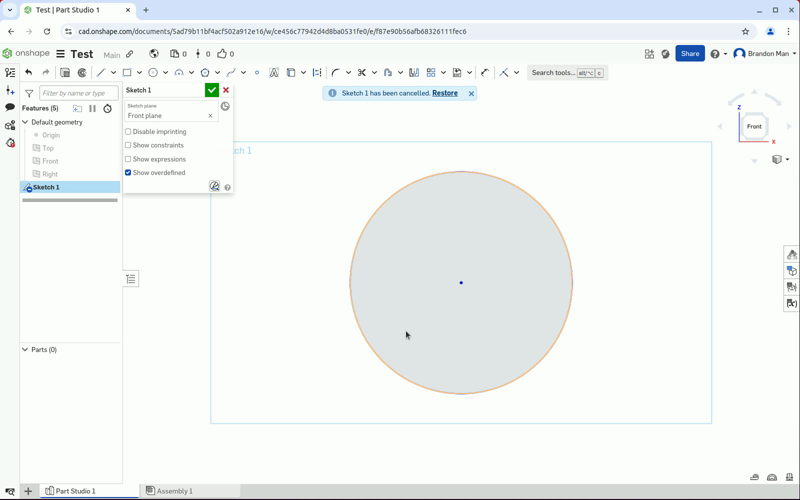
click(406, 330)
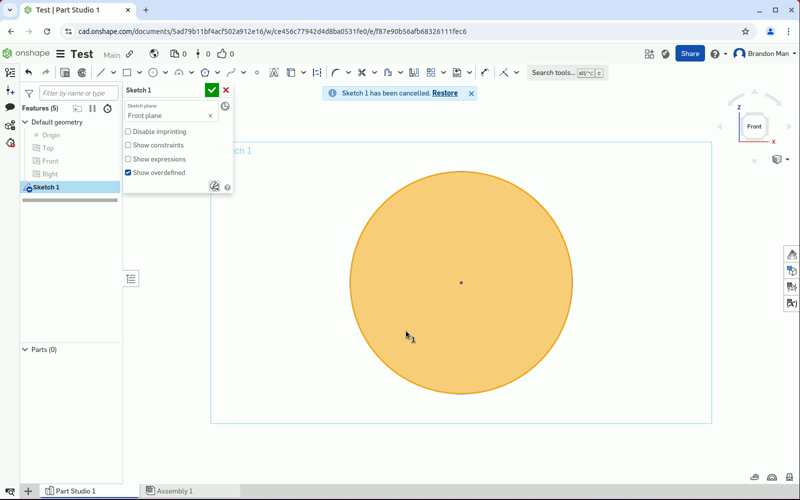
mouse_move(73, 352)
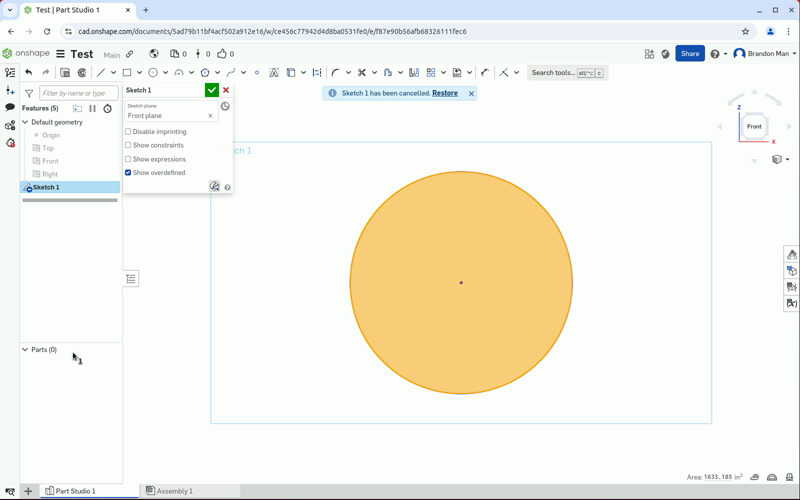
key(shift+y)
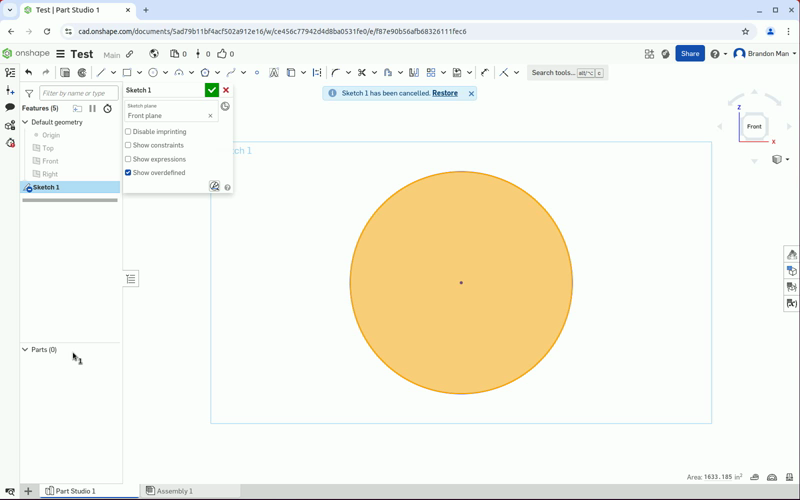
key(shift+e)
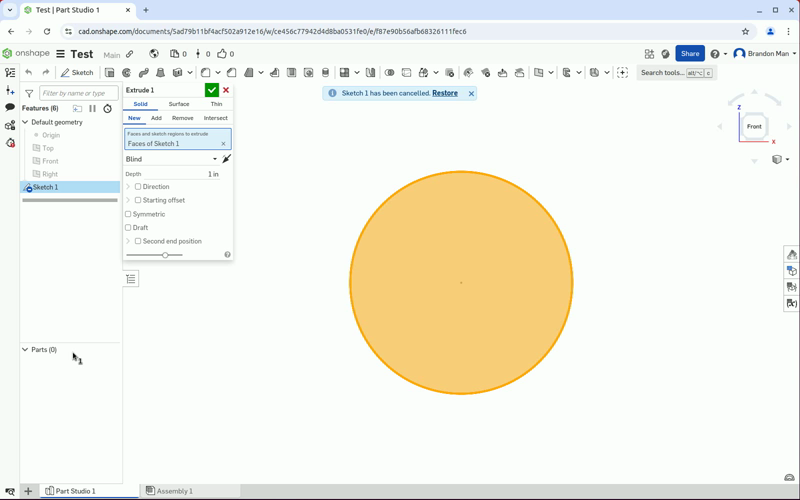
mouse_move(143, 106)
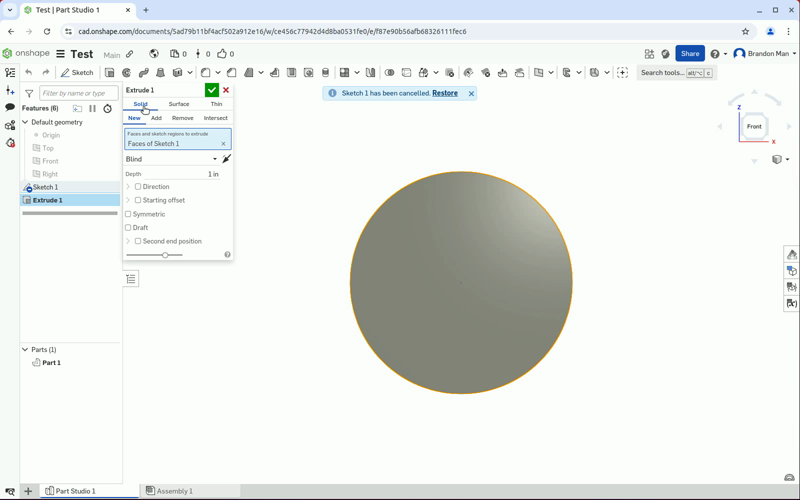
click(143, 106)
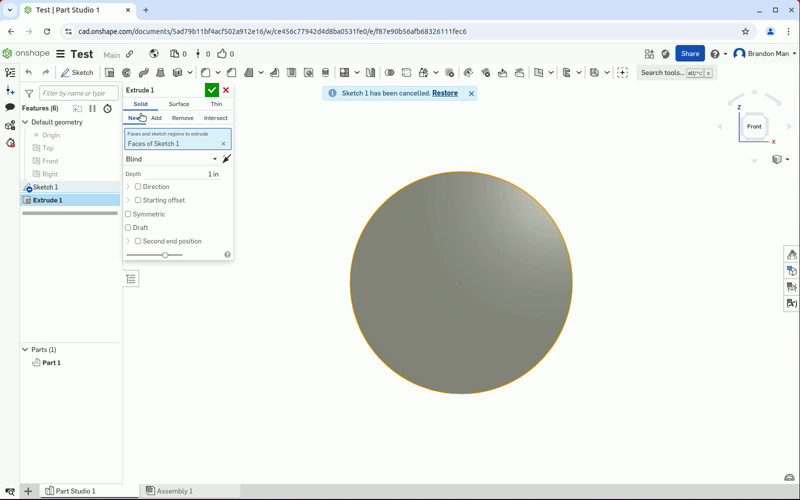
mouse_move(137, 120)
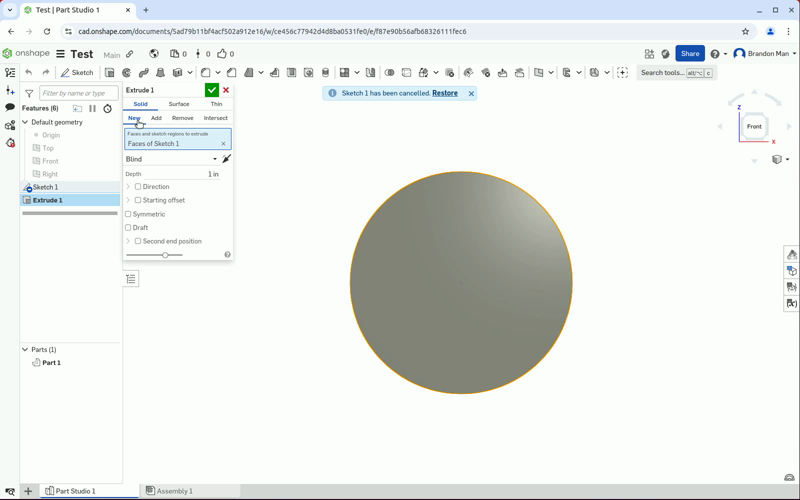
click(137, 120)
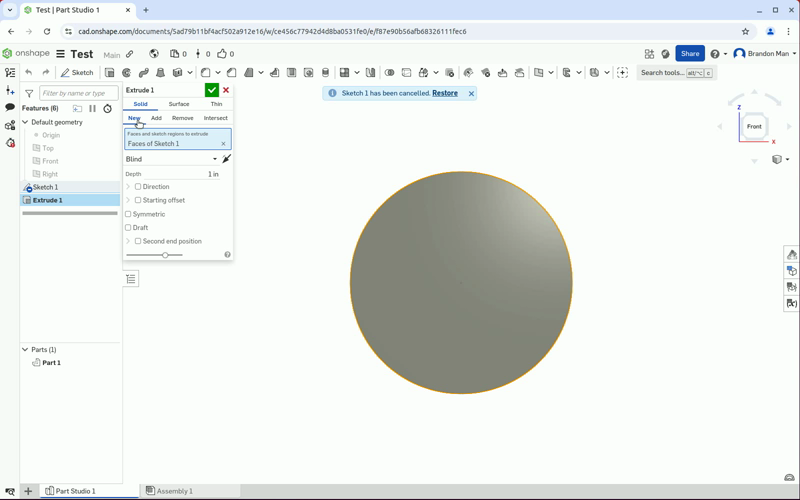
key(tab, 4)
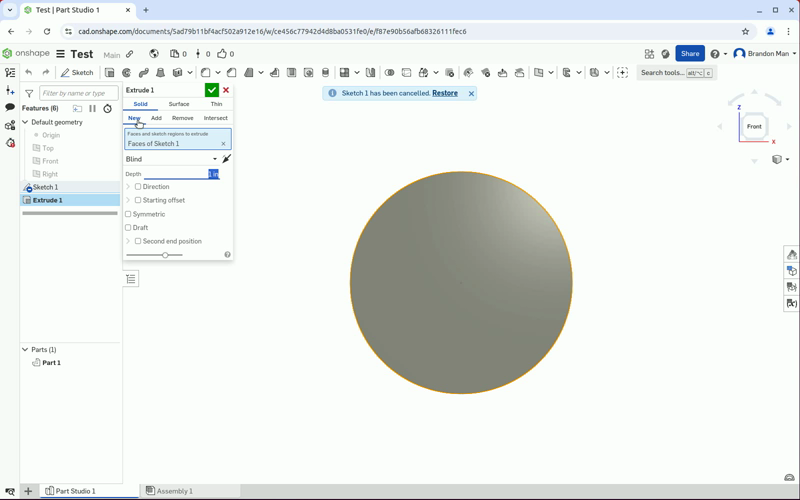
text(15.406)
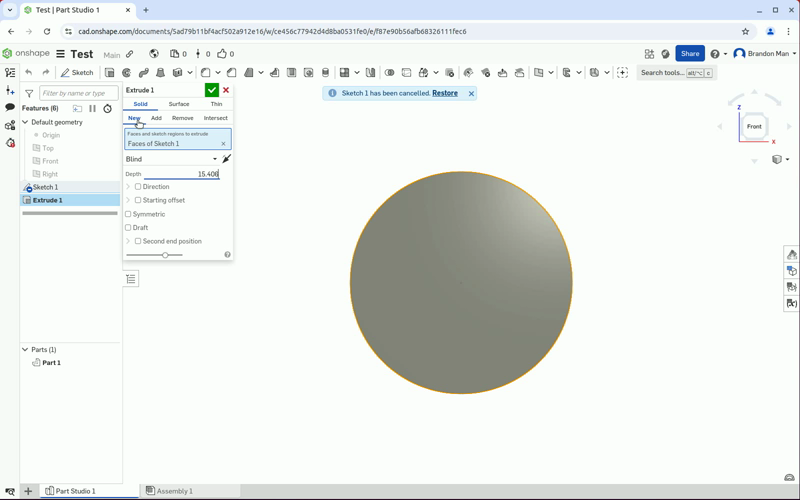
key(tab, 3)
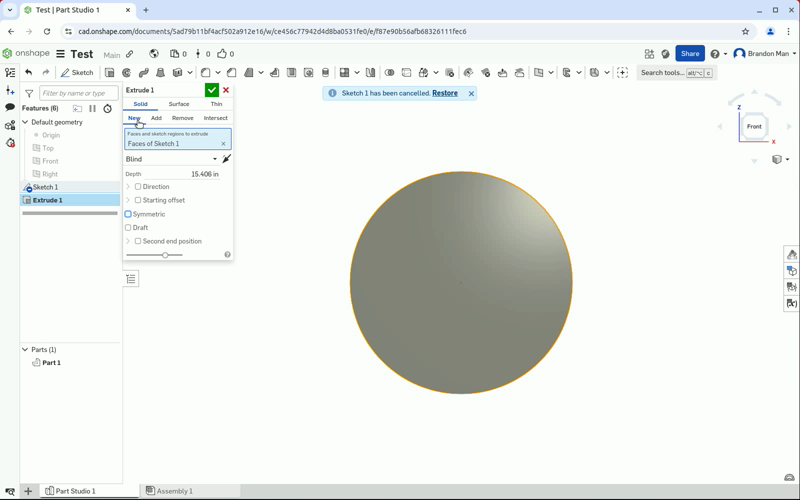
key(space)
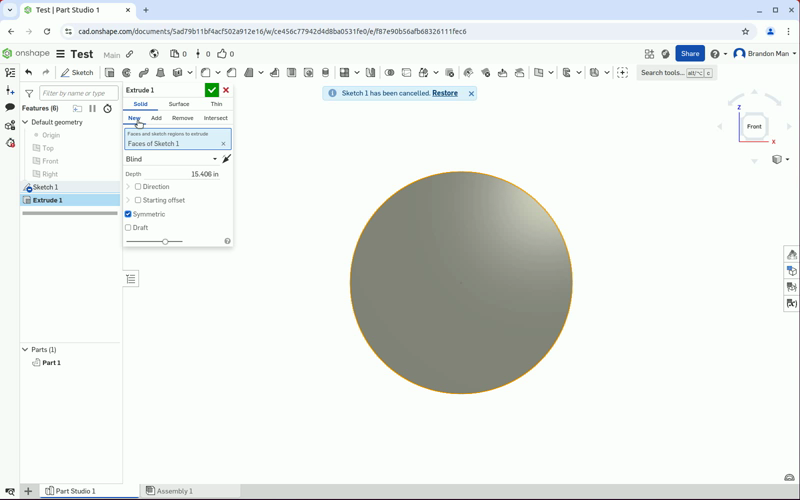
key(enter)
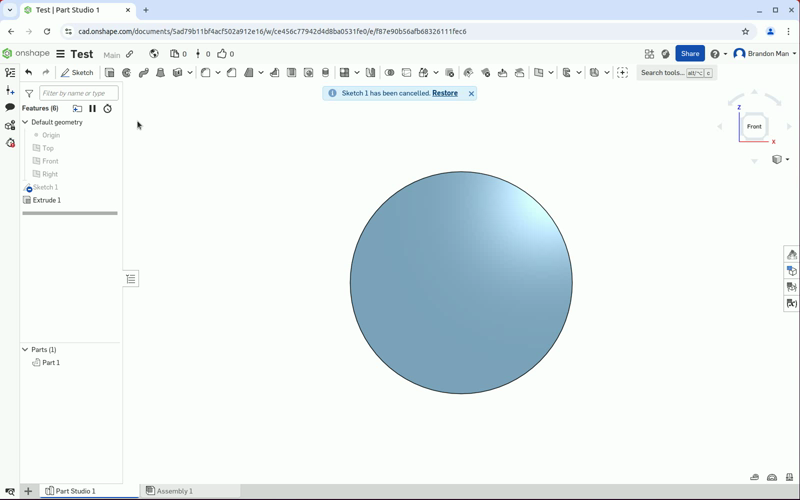
key(shift+h)
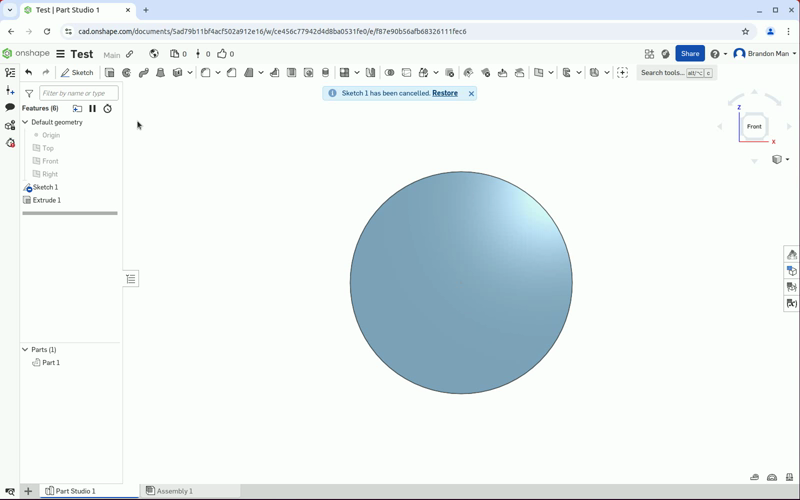
key(shift+h)
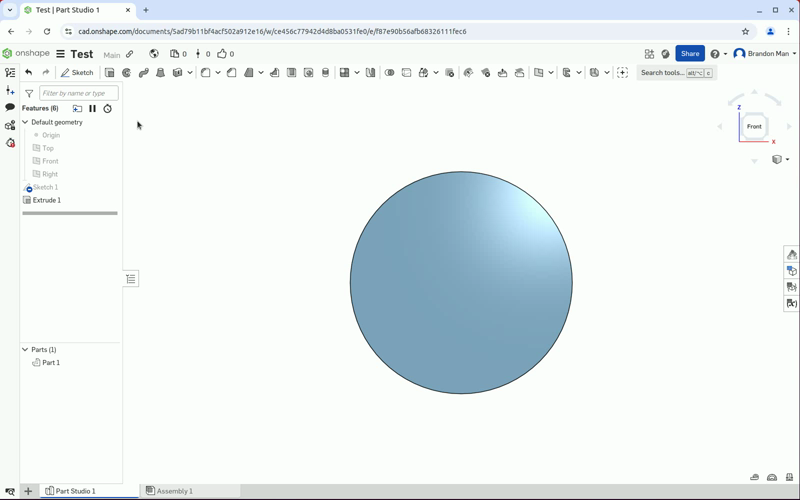
mouse_move(73, 189)
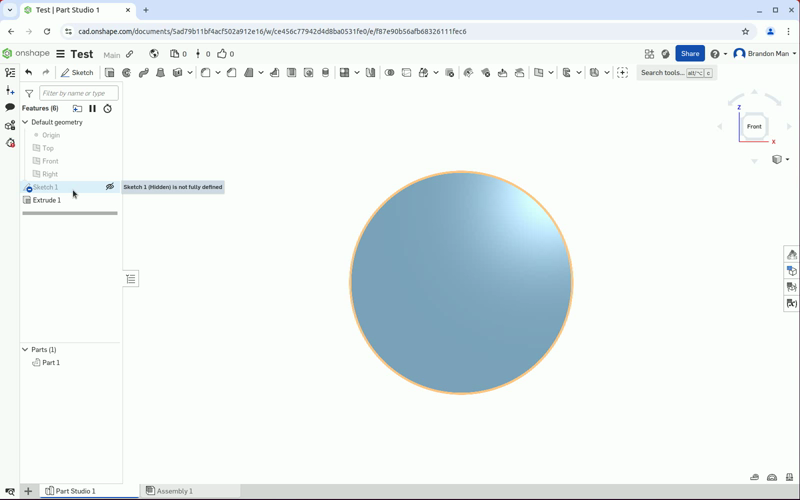
click(73, 189)
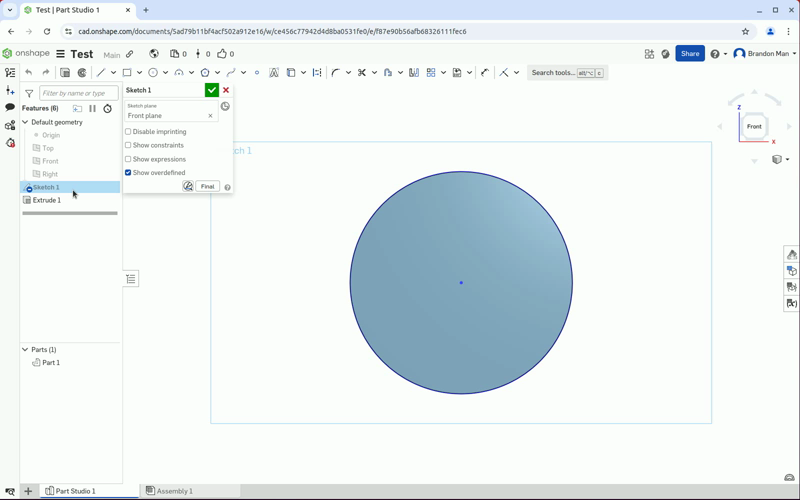
mouse_move(229, 92)
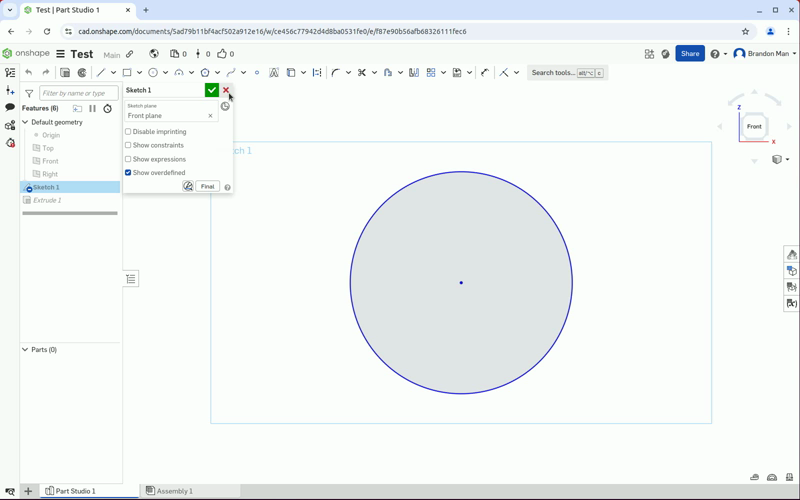
click(229, 92)
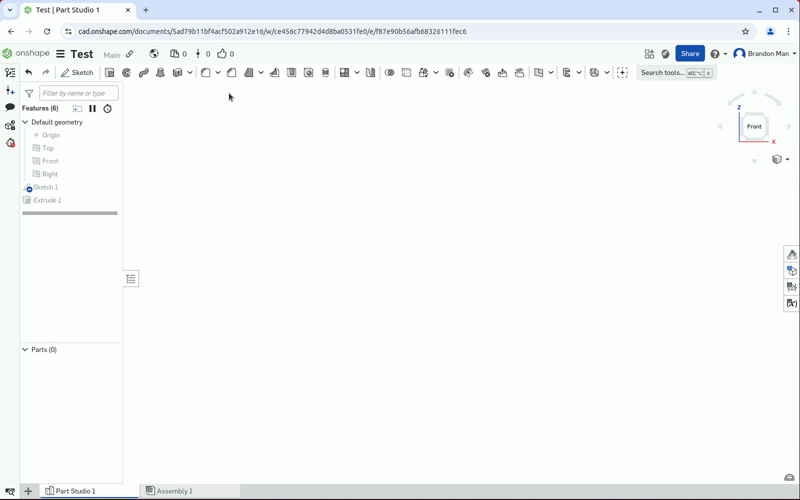
mouse_move(73, 352)
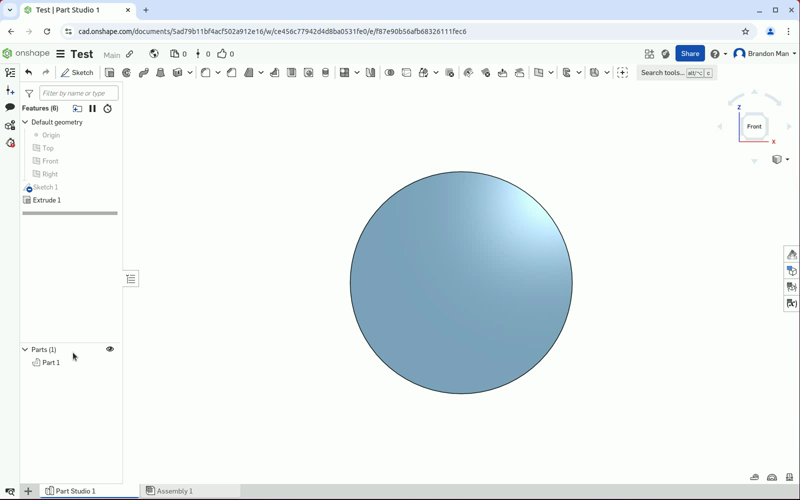
key(y)
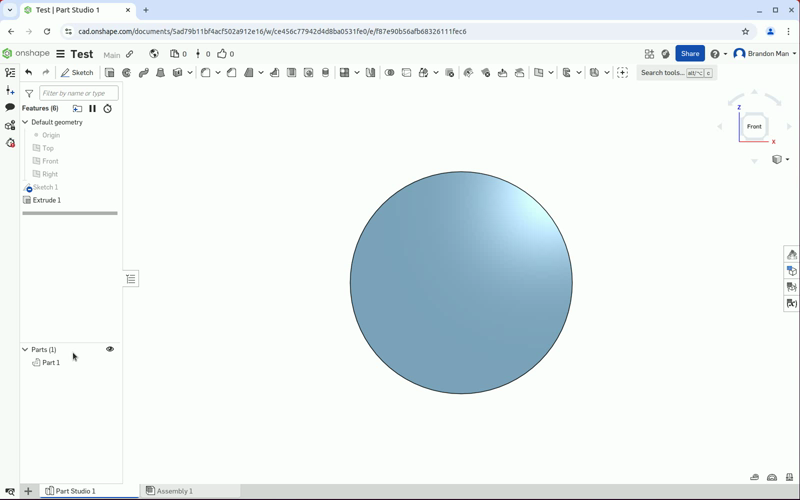
key(shift+p)
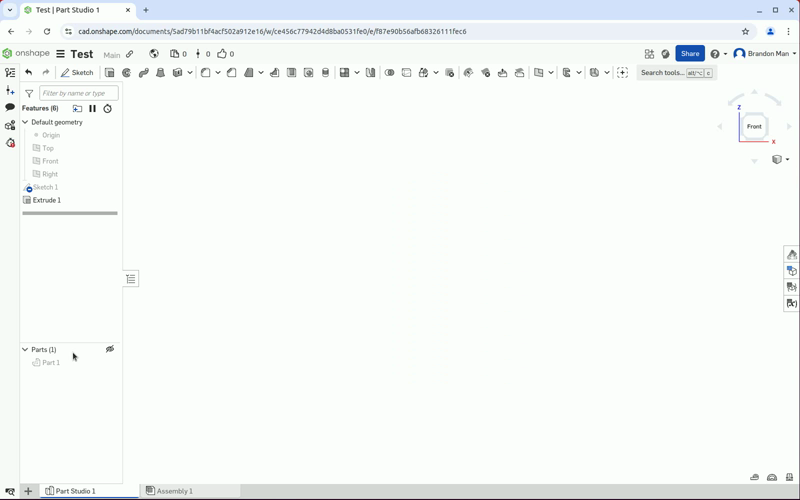
key(space)
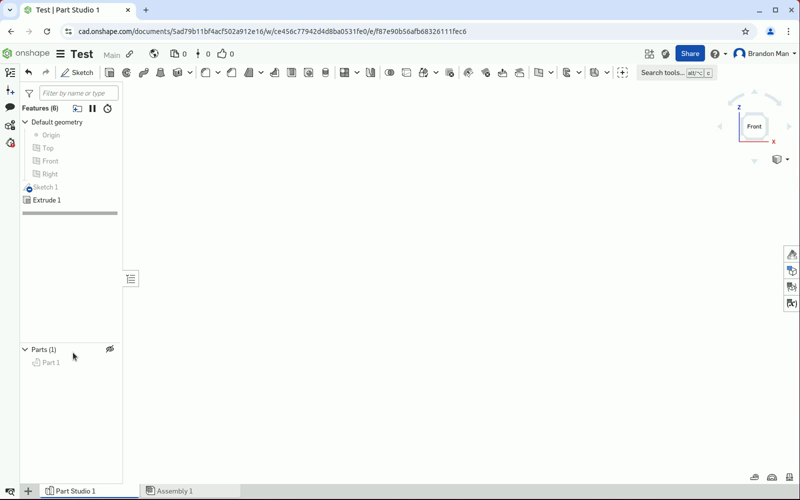
key_down(shift)
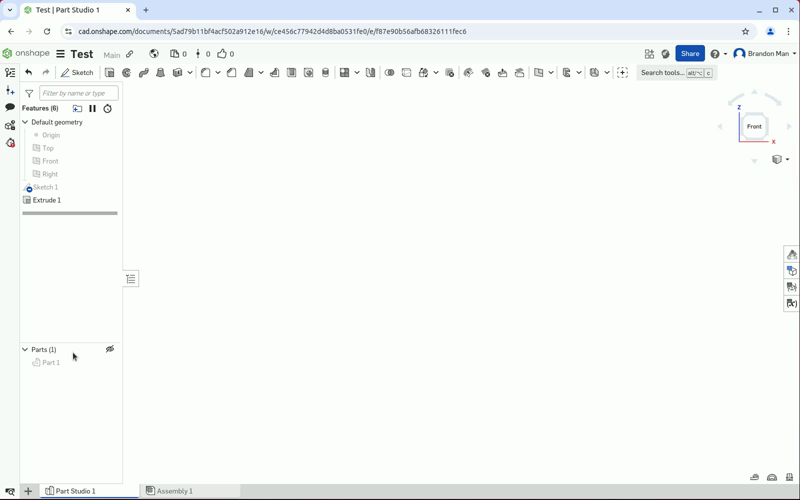
key(left)
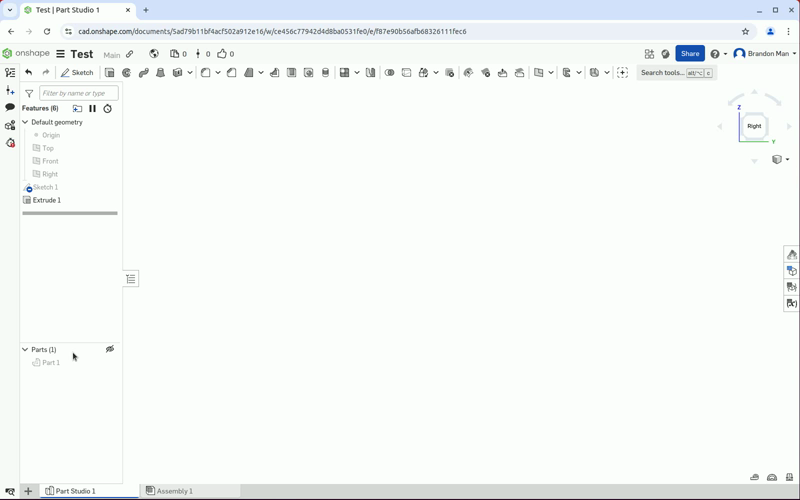
key_up(shift)
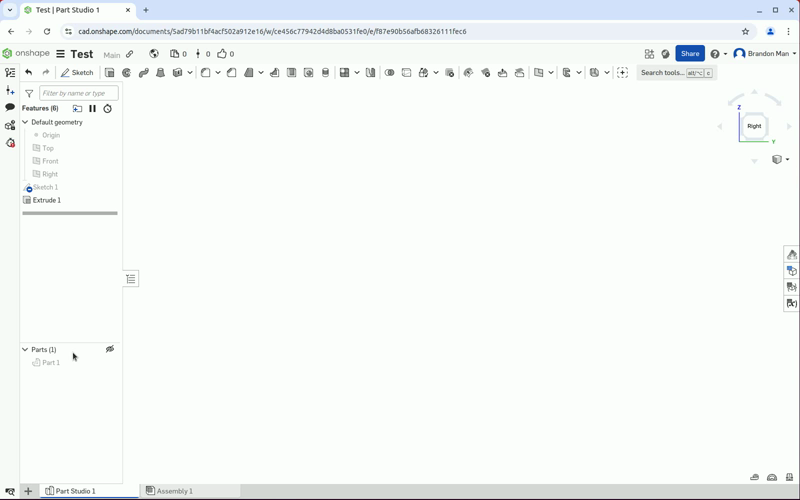
mouse_move(73, 352)
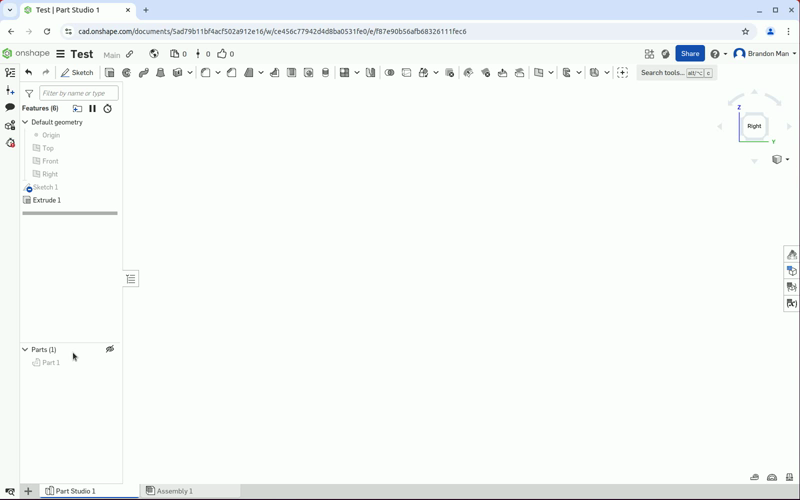
key(shift+y)
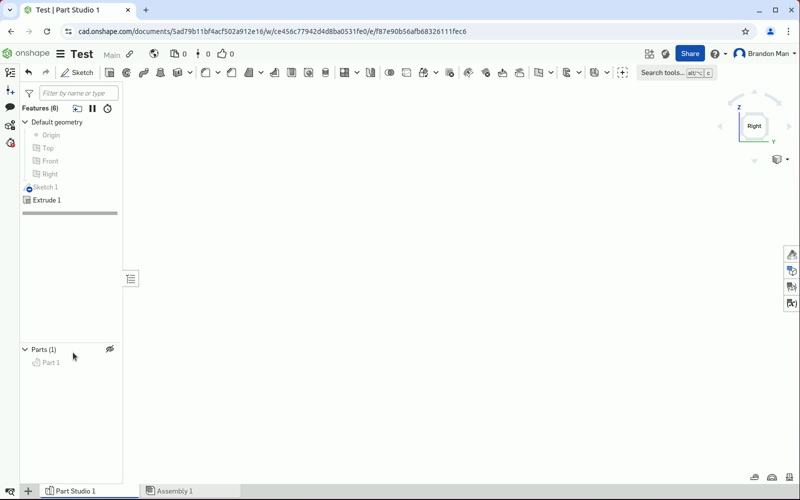
key(shift+s)
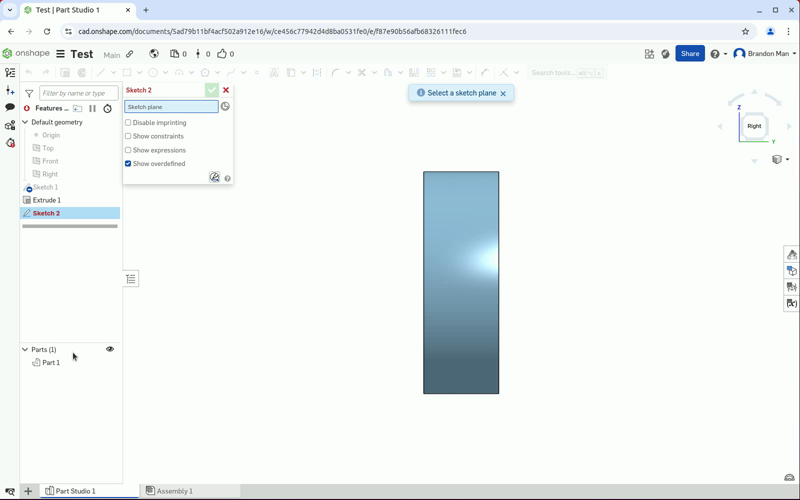
mouse_move(73, 176)
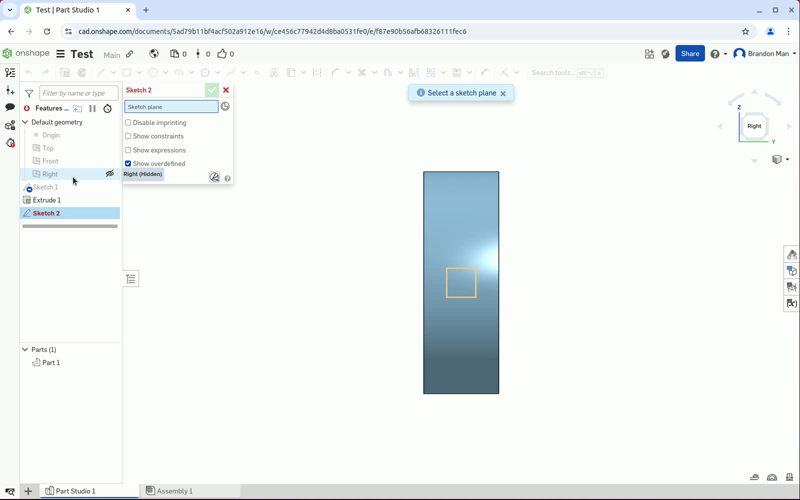
click(73, 176)
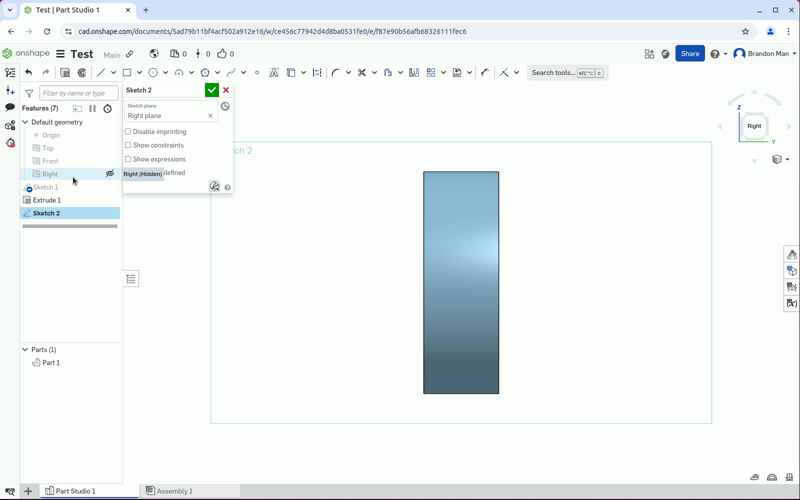
mouse_move(73, 352)
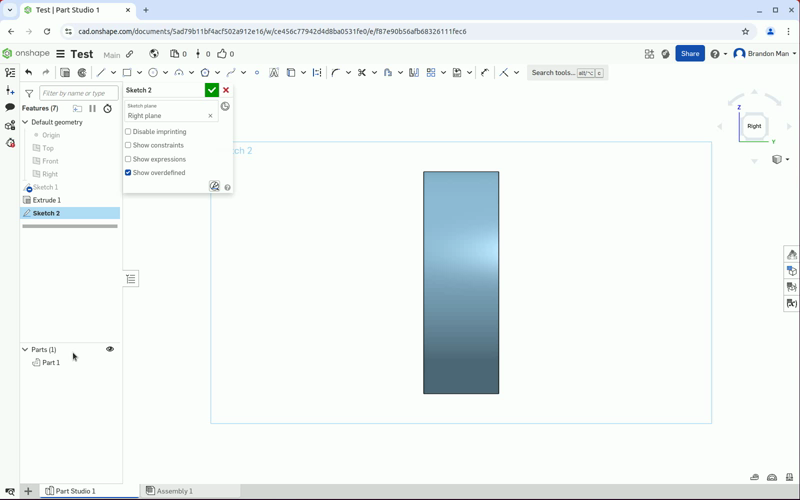
key(y)
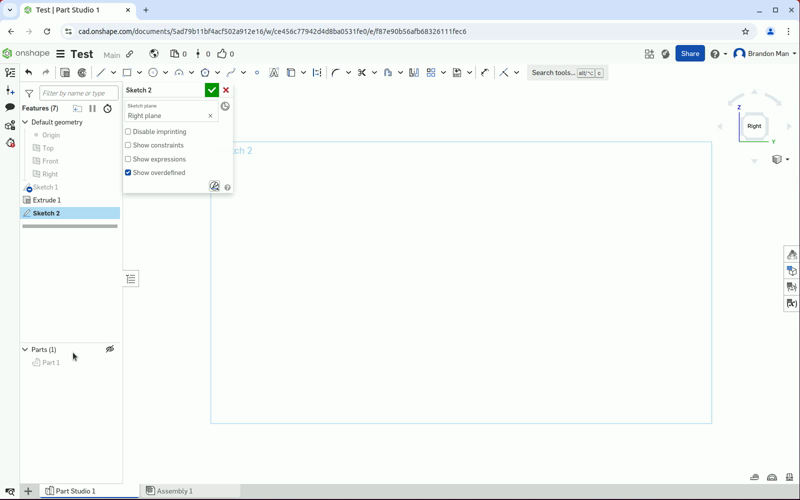
key(l)
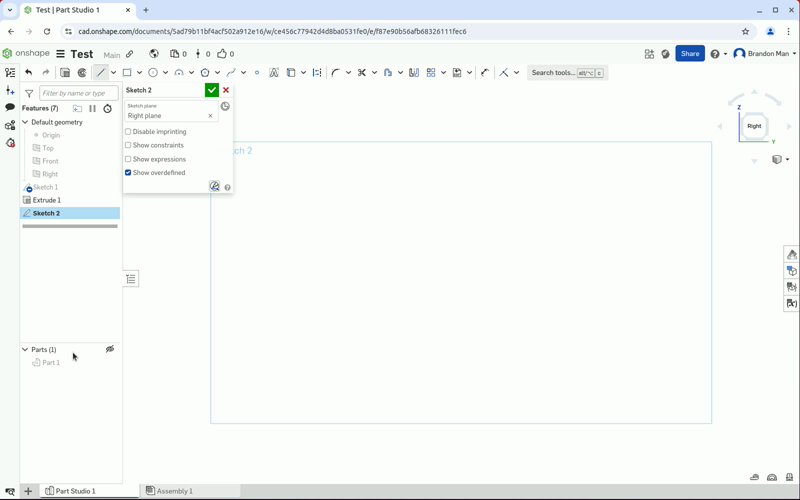
key_down(shift)
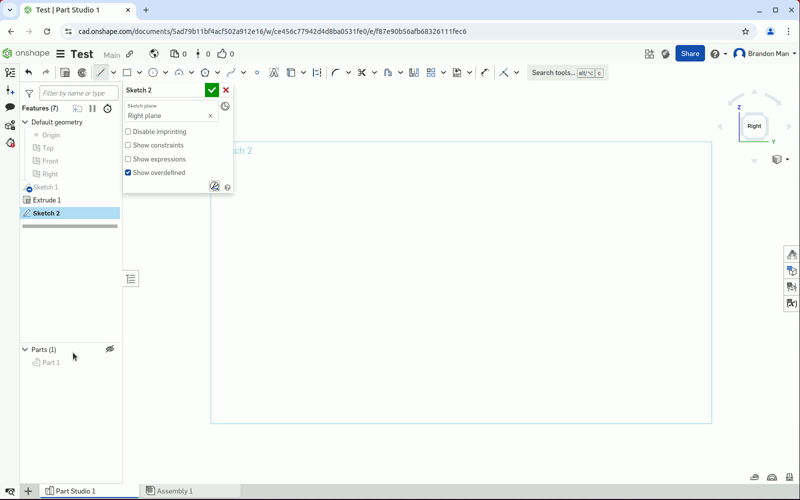
mouse_move(423, 395)
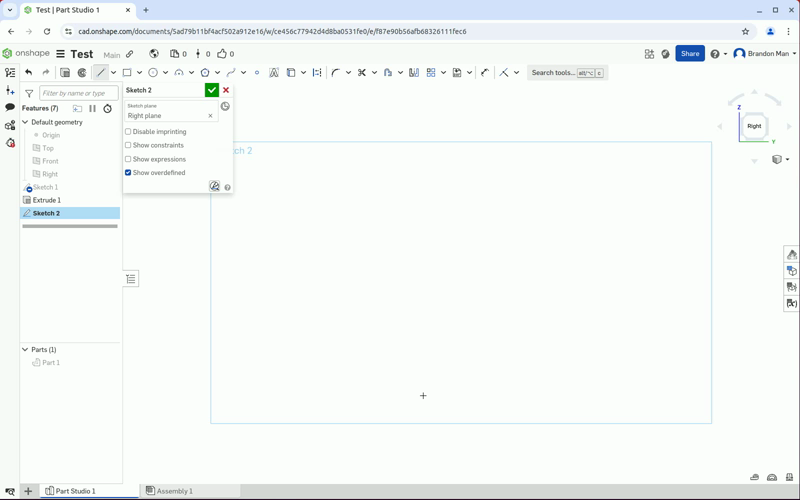
click(423, 395)
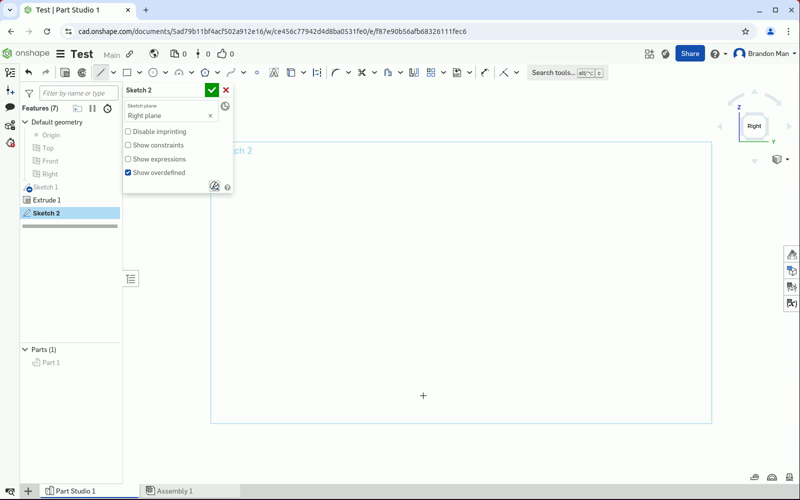
key_up(shift)
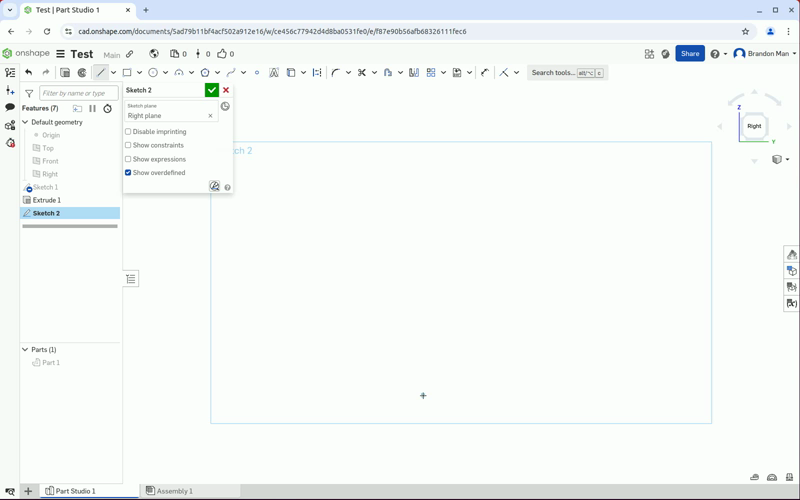
key_down(shift)
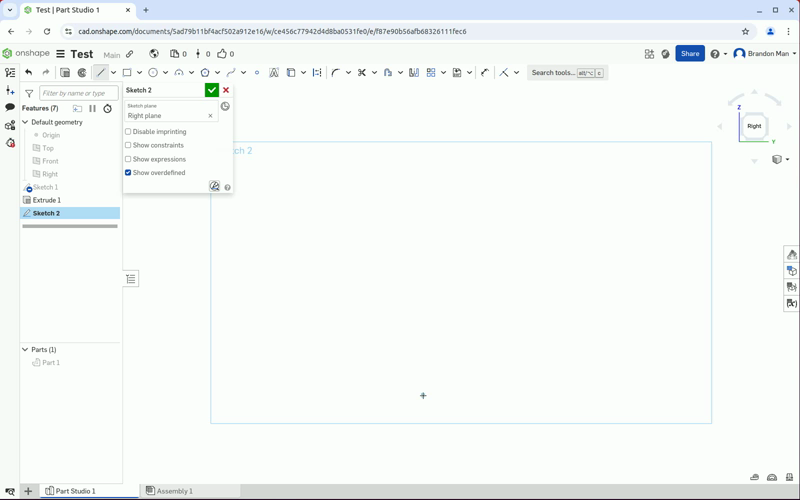
mouse_move(498, 395)
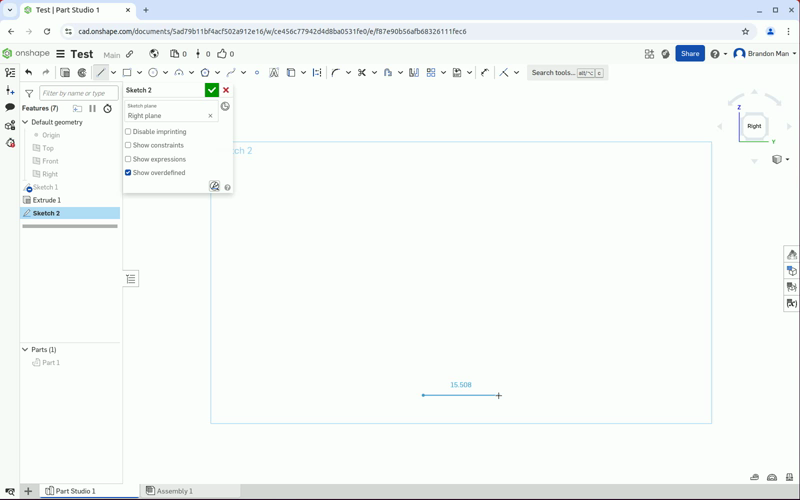
click(498, 395)
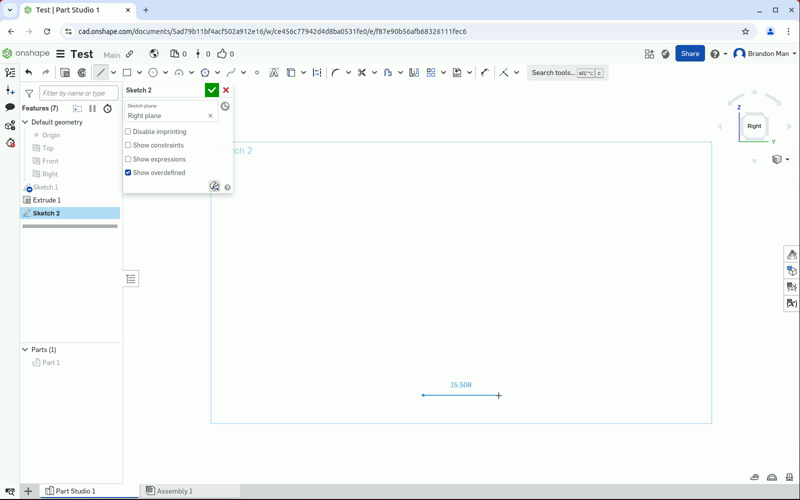
key_up(shift)
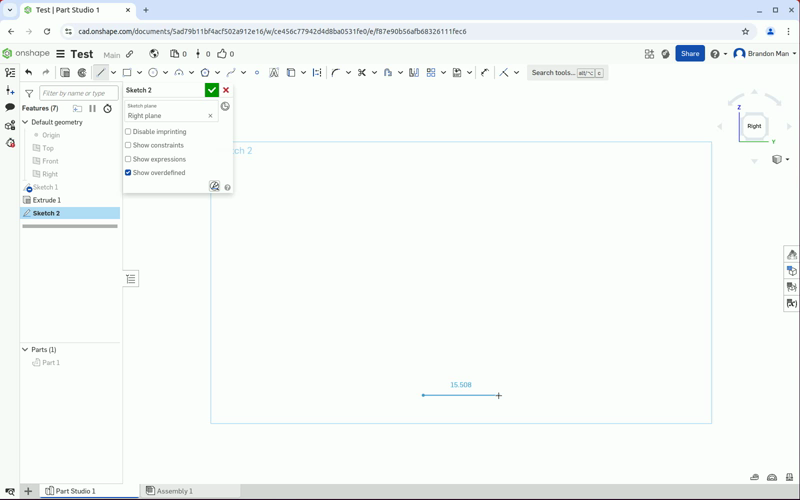
key_down(shift)
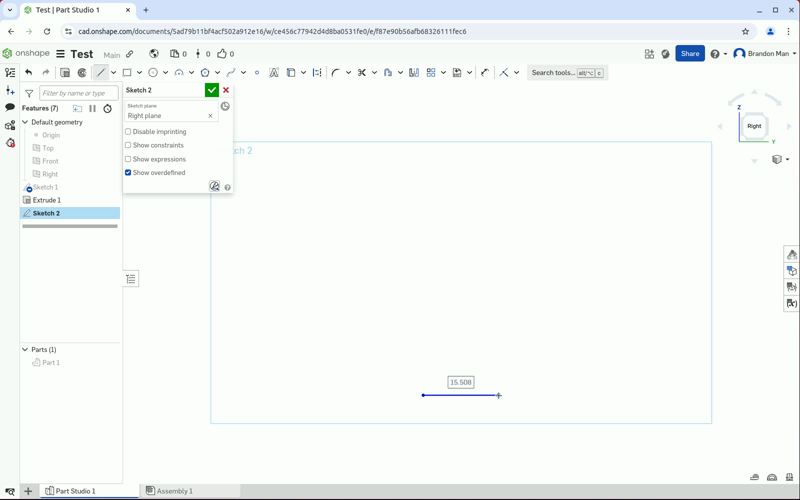
mouse_move(498, 171)
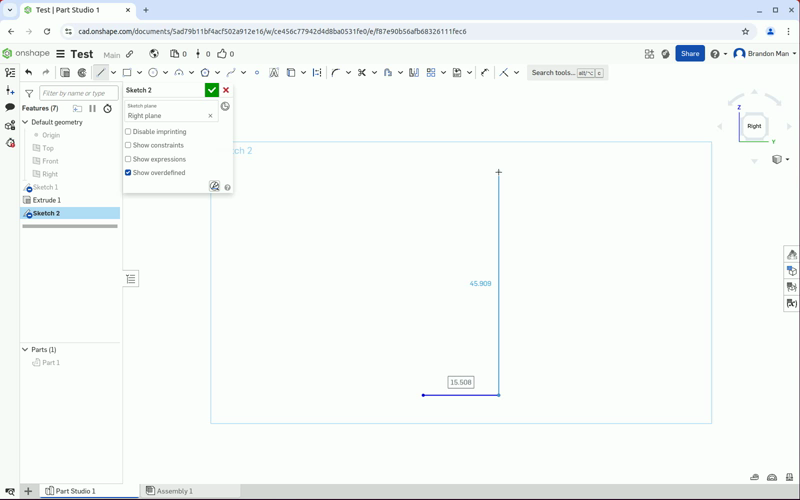
click(498, 171)
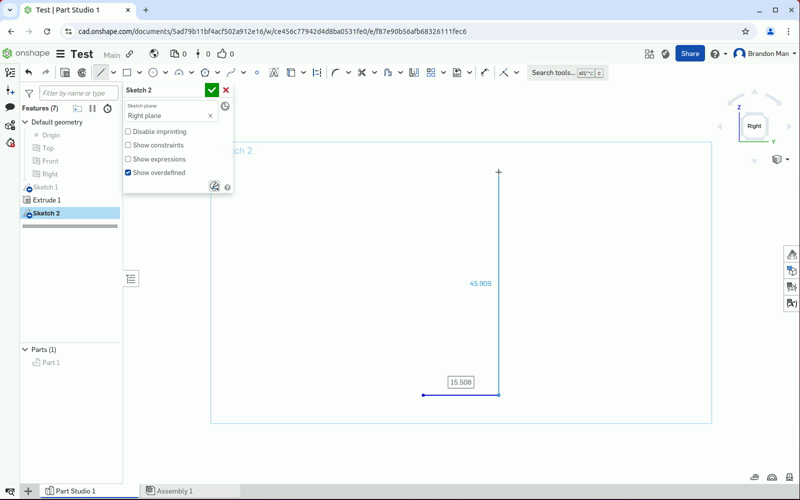
key_up(shift)
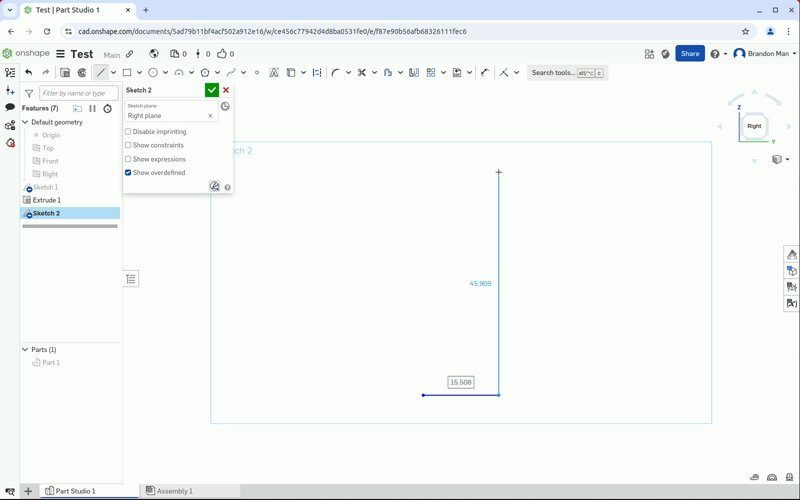
key_down(shift)
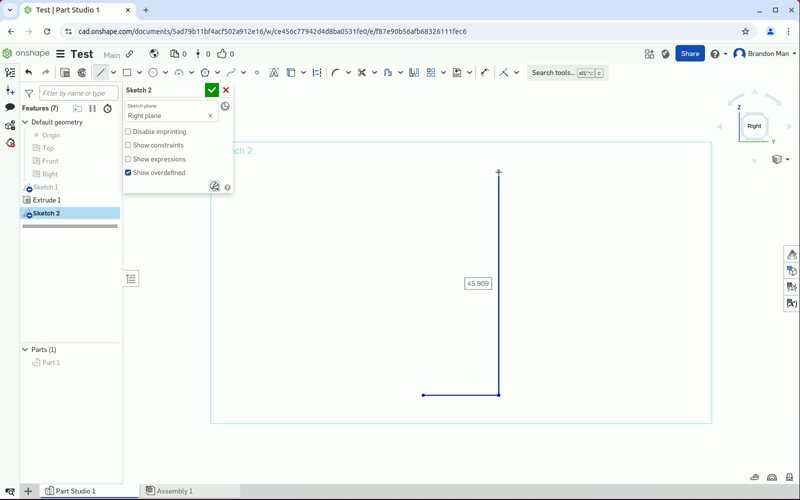
mouse_move(423, 171)
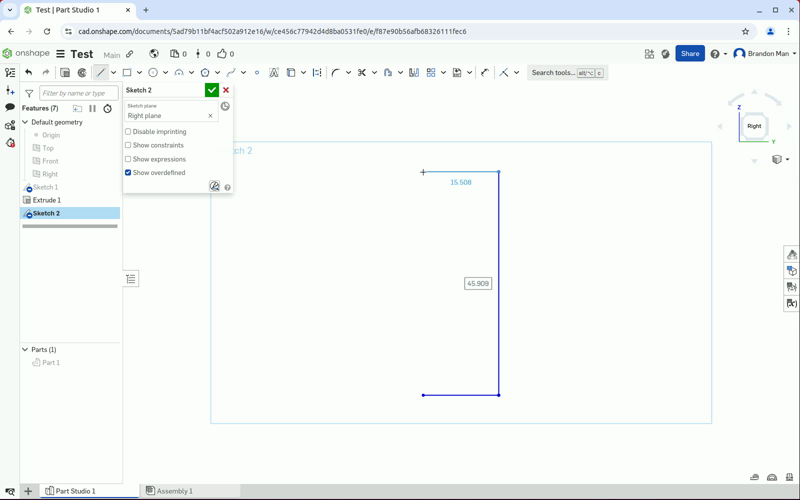
click(423, 171)
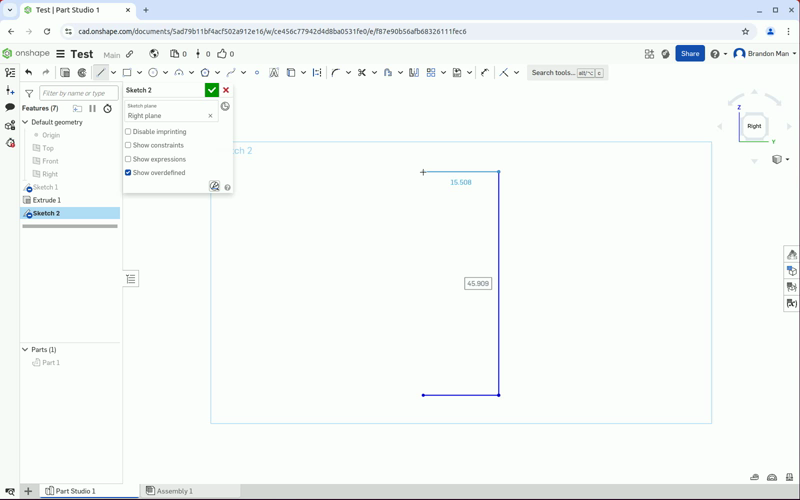
key_up(shift)
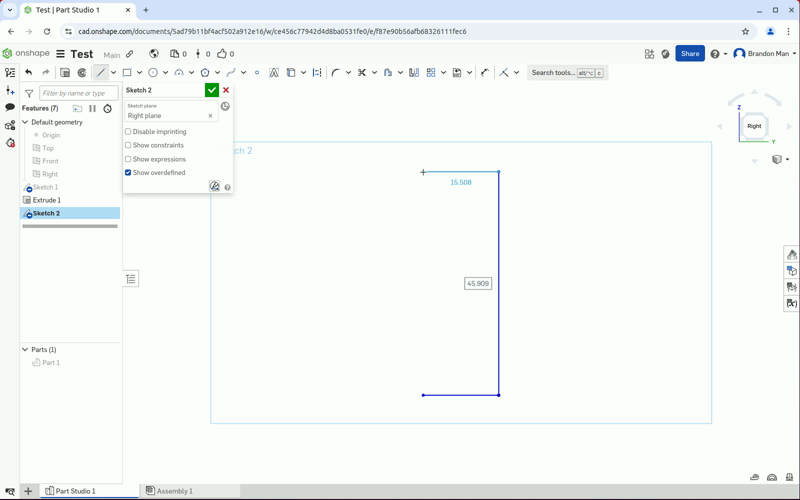
key_down(shift)
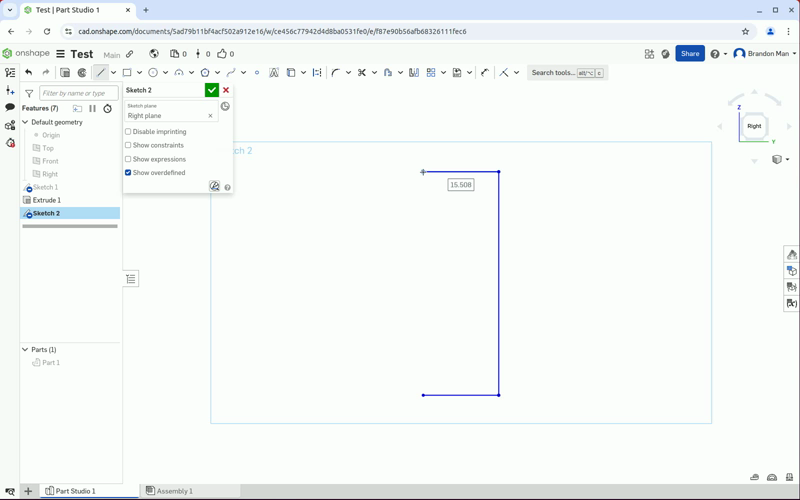
mouse_move(461, 282)
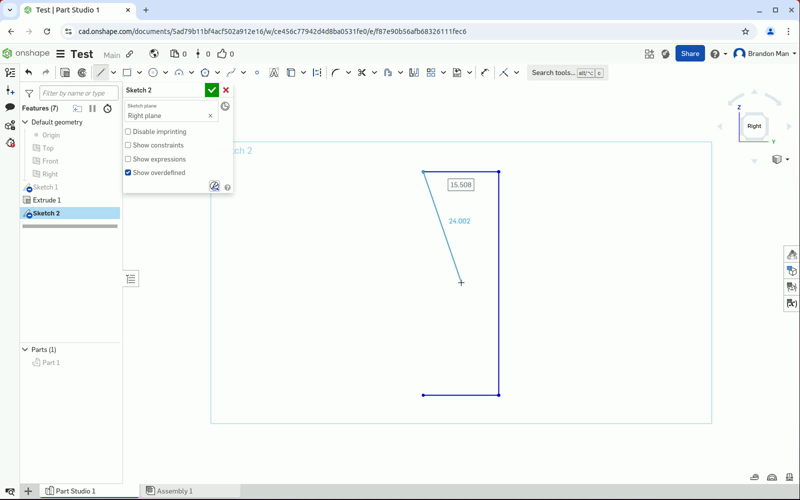
click(461, 282)
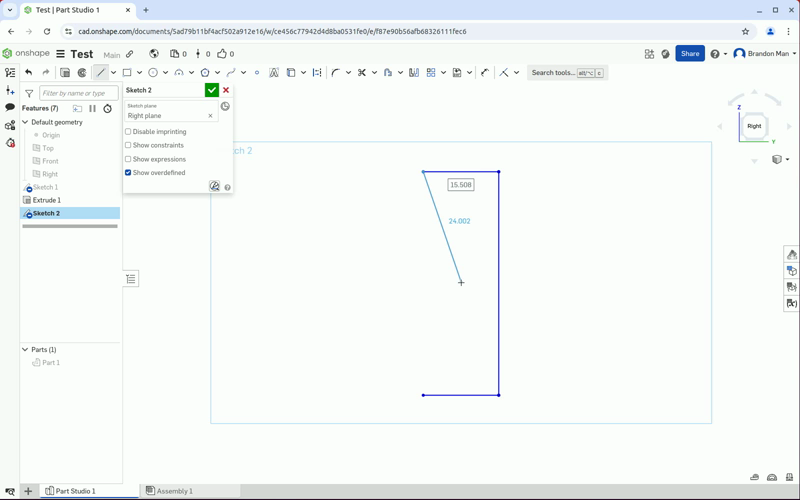
key_up(shift)
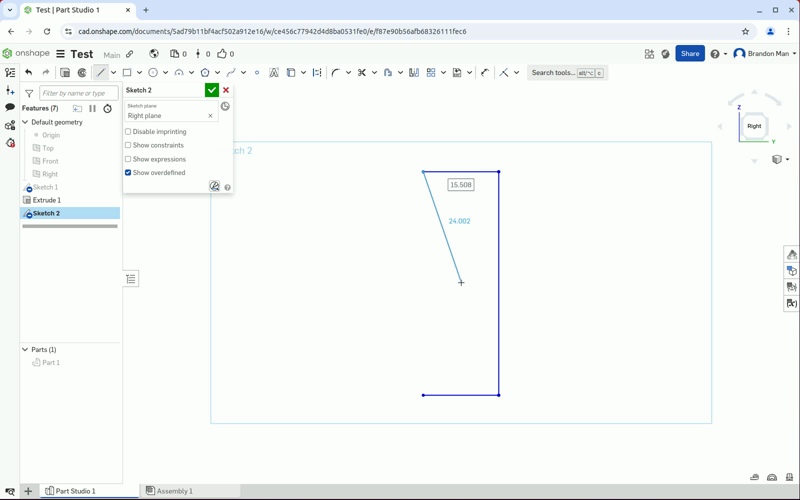
key_down(shift)
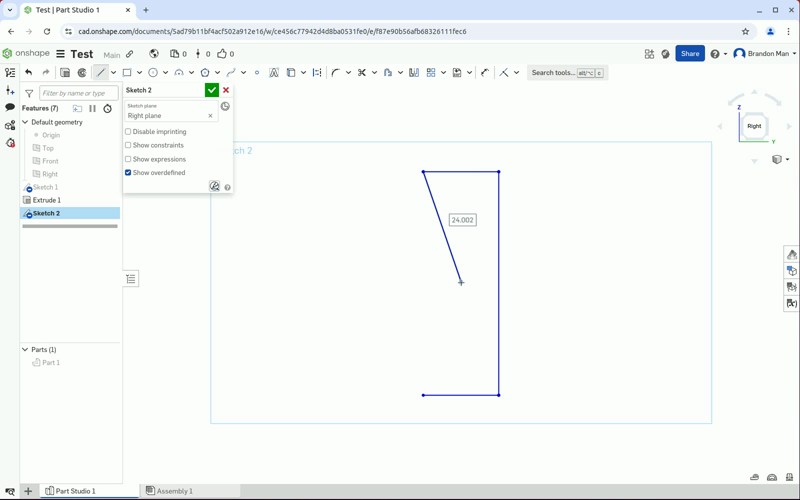
mouse_move(423, 395)
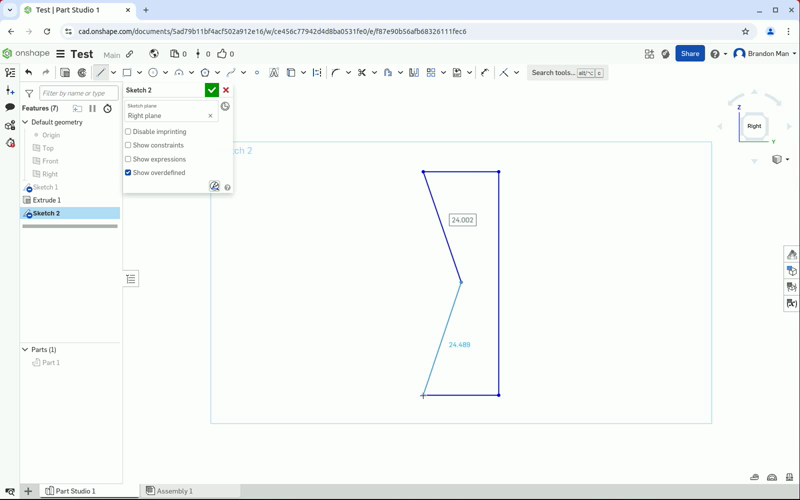
key_up(shift)
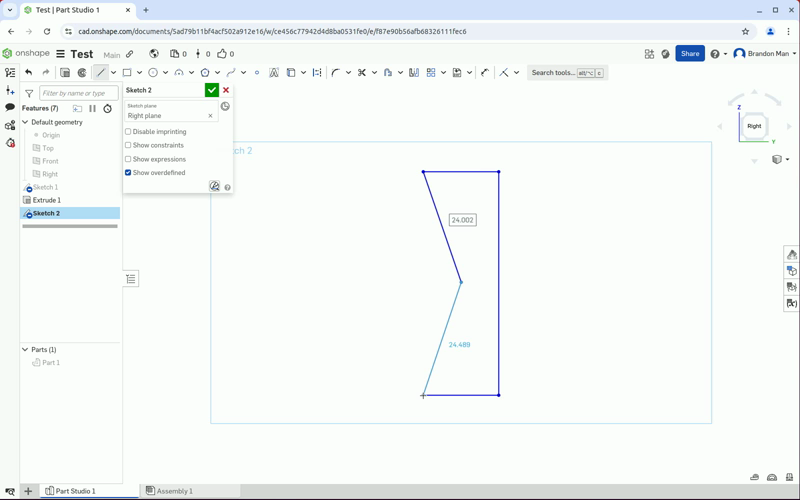
click(423, 395)
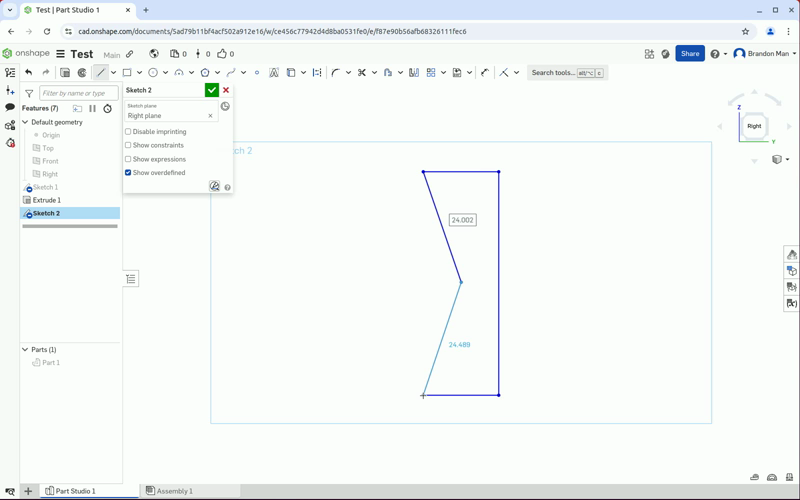
key(esc)
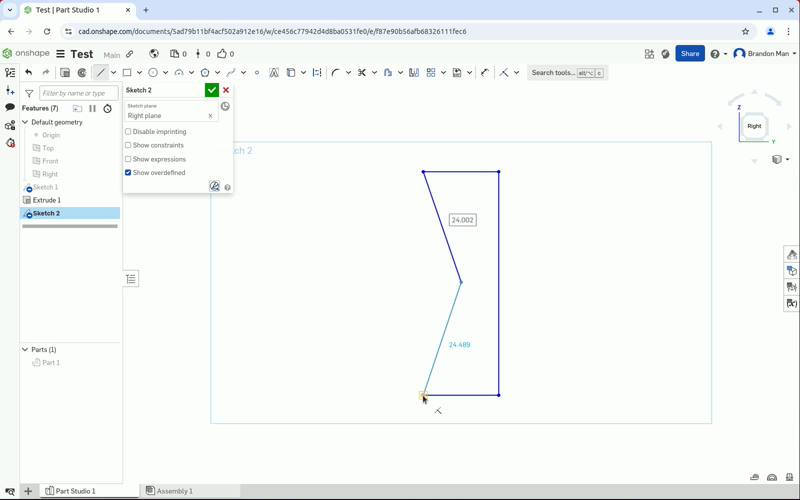
mouse_move(455, 378)
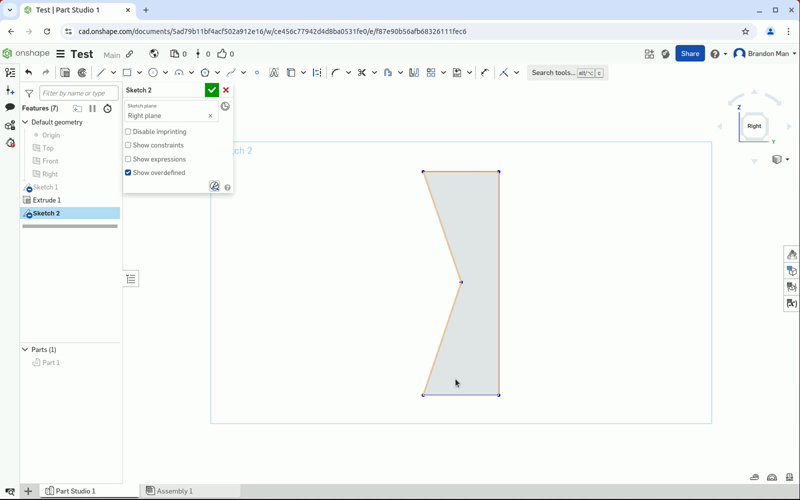
click(455, 378)
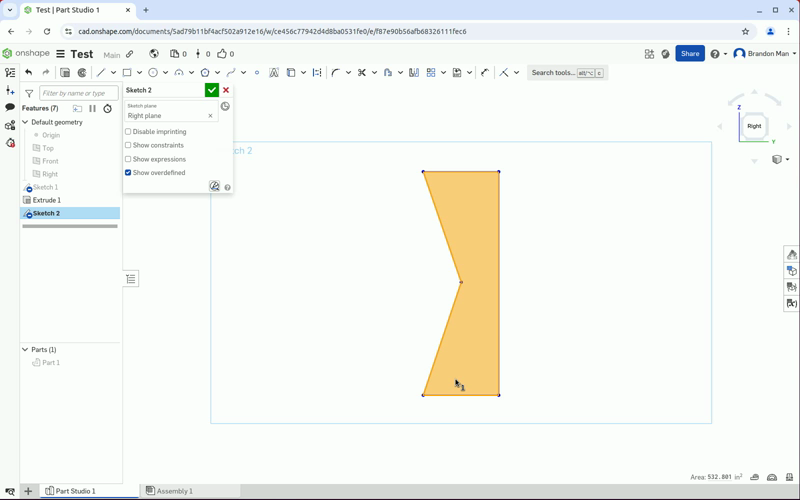
mouse_move(73, 352)
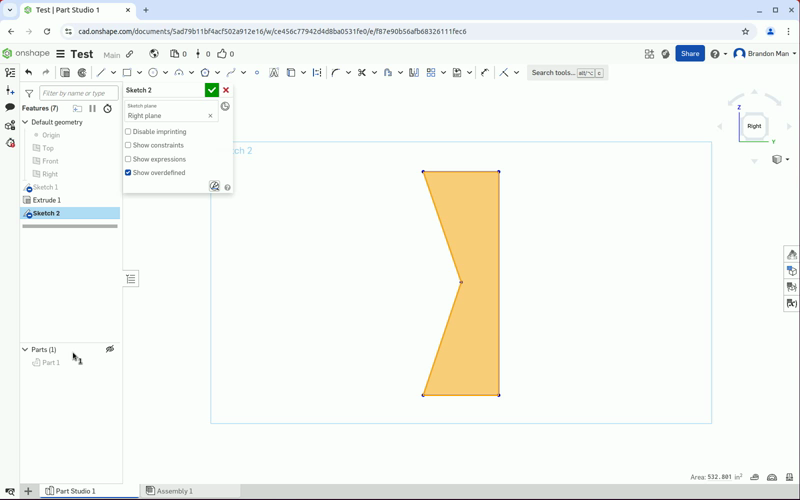
key(shift+y)
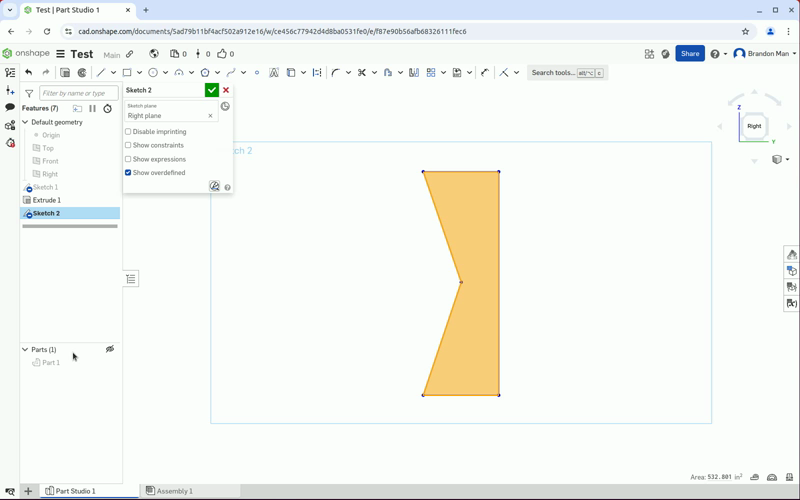
key(shift+e)
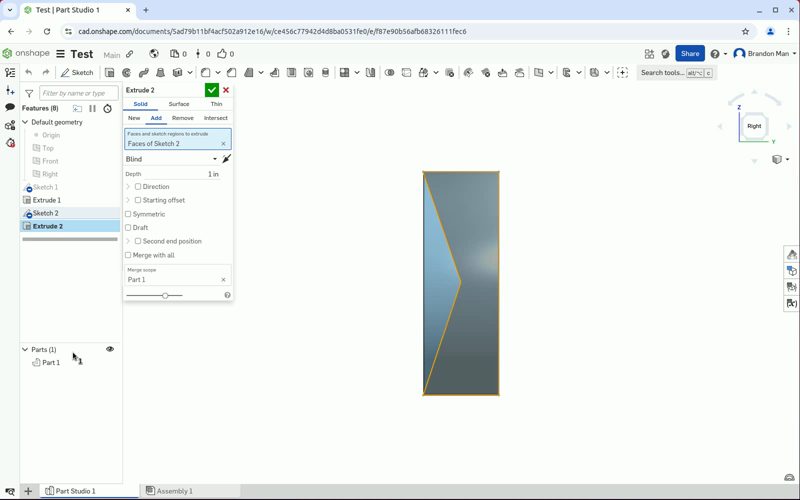
mouse_move(143, 106)
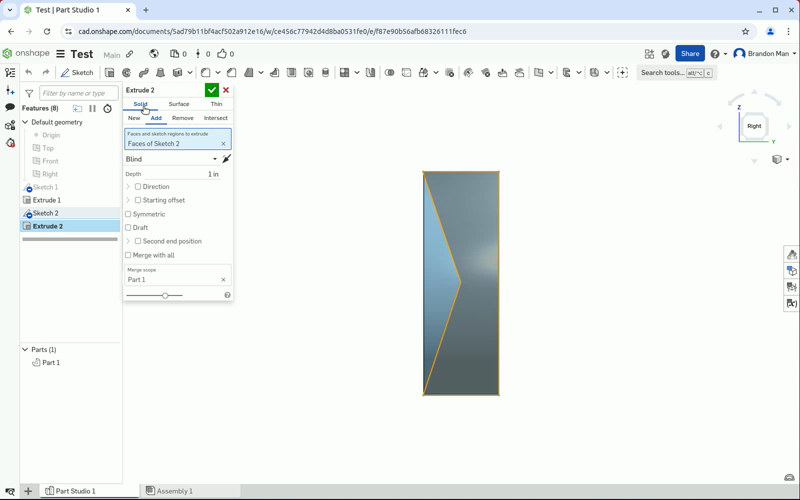
click(143, 106)
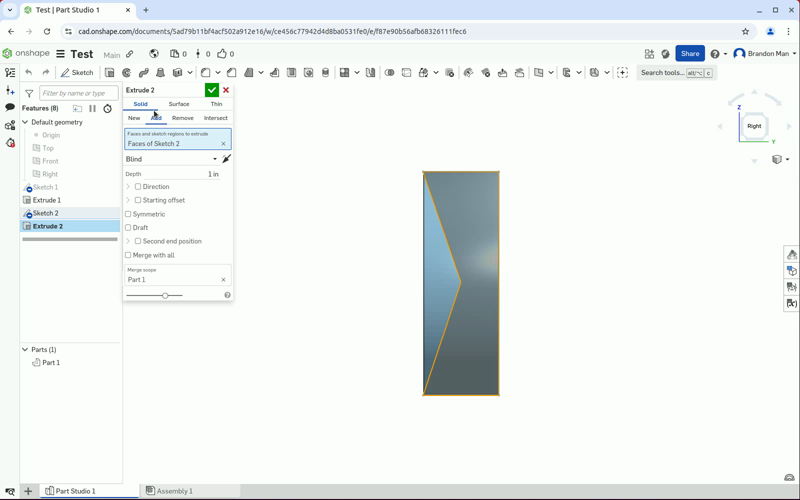
mouse_move(186, 120)
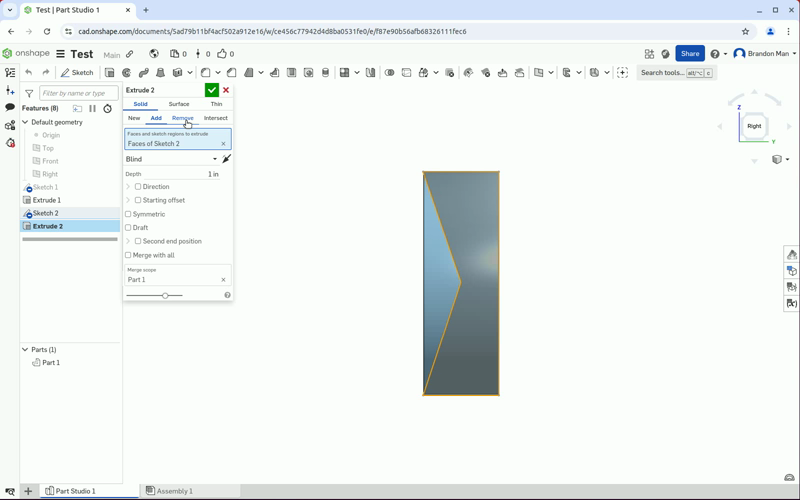
click(186, 120)
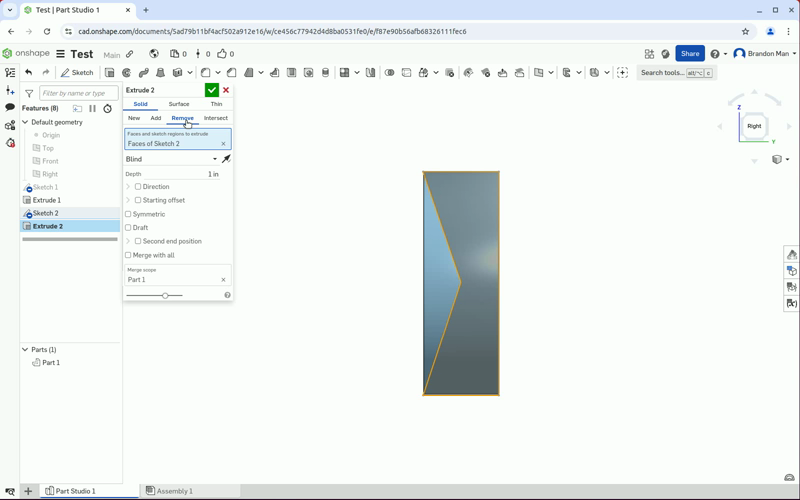
key(tab, 4)
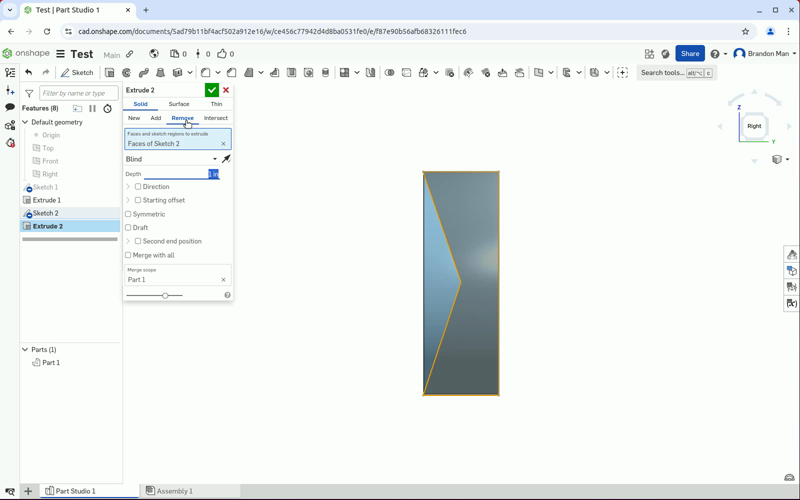
text(-46.216)
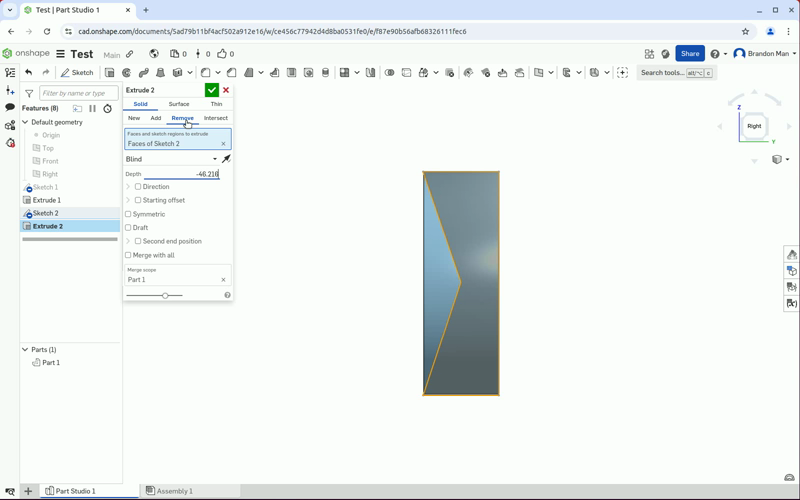
key(tab, 3)
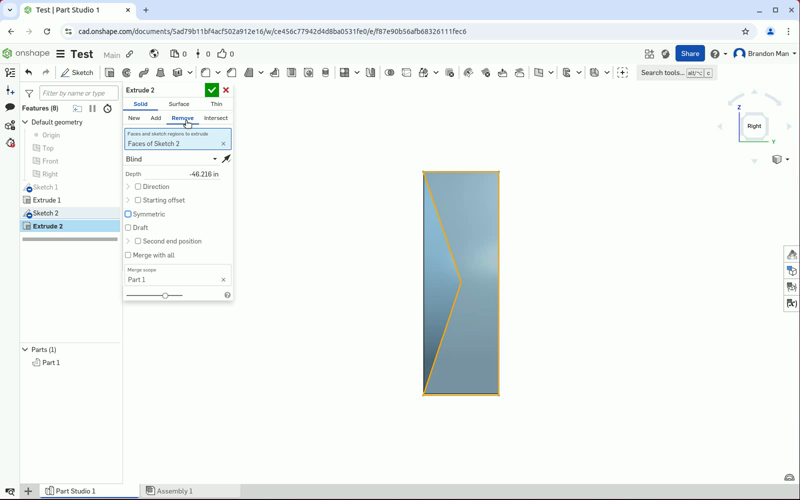
key(space)
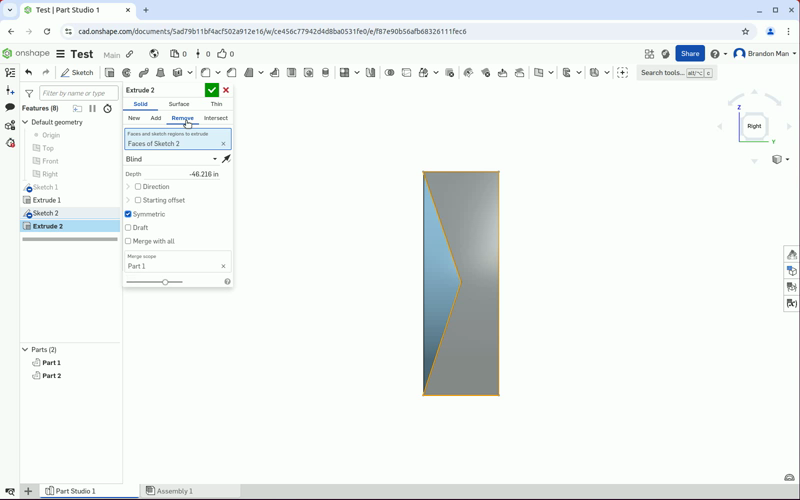
key(tab, 2)
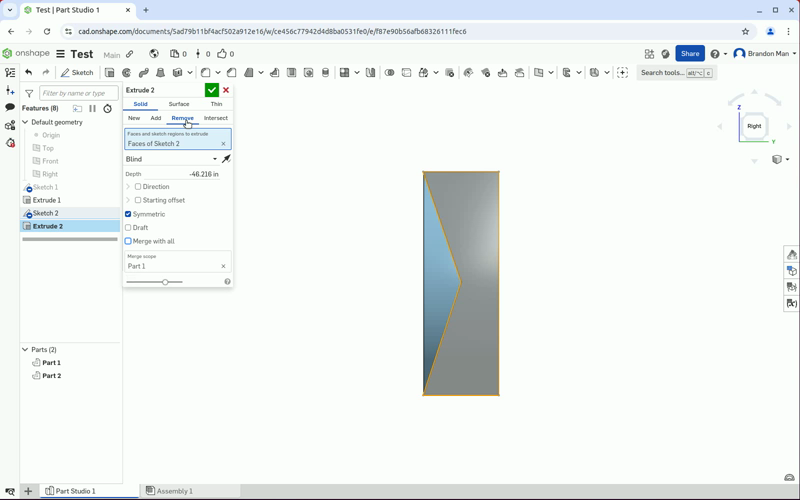
key(space)
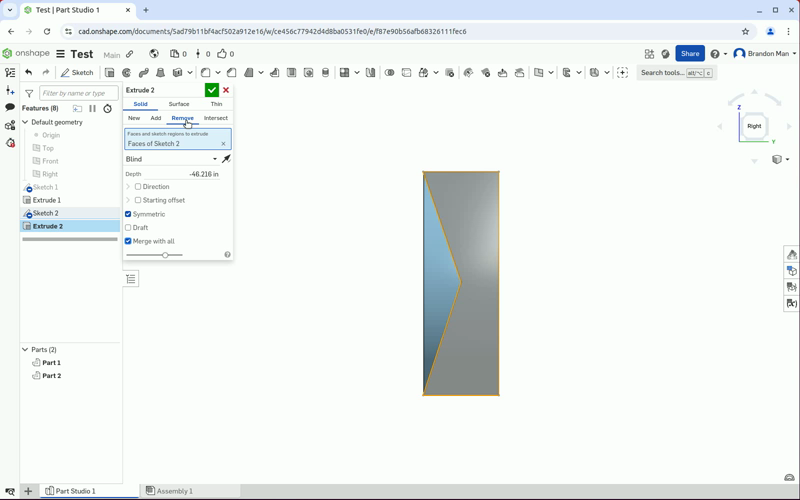
key(enter)
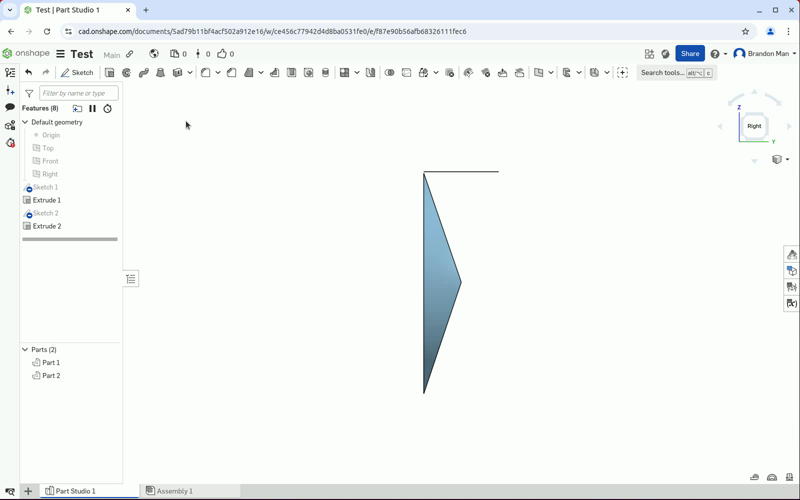
key(shift+h)
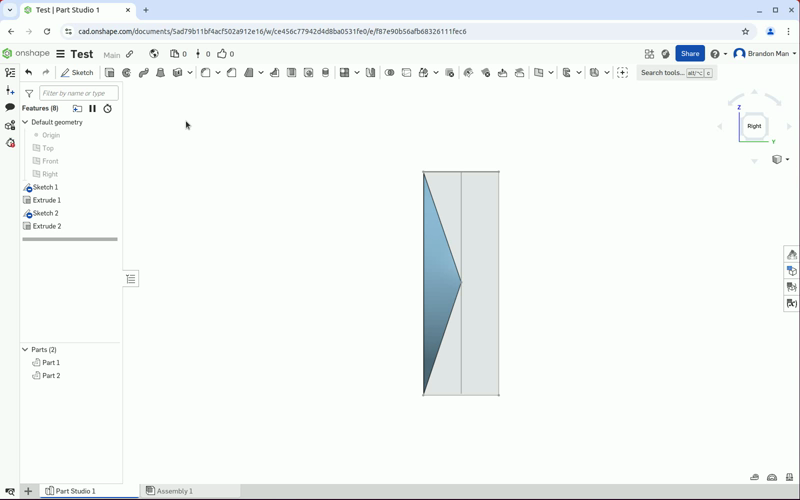
key(shift+h)
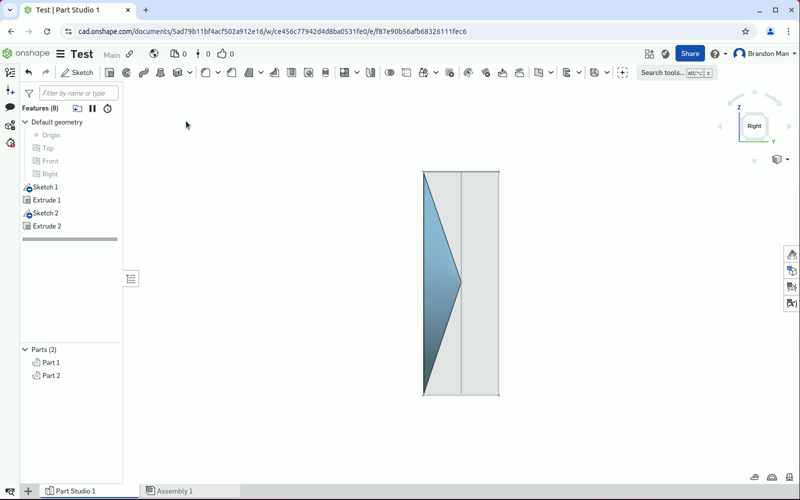
key(shift+7)
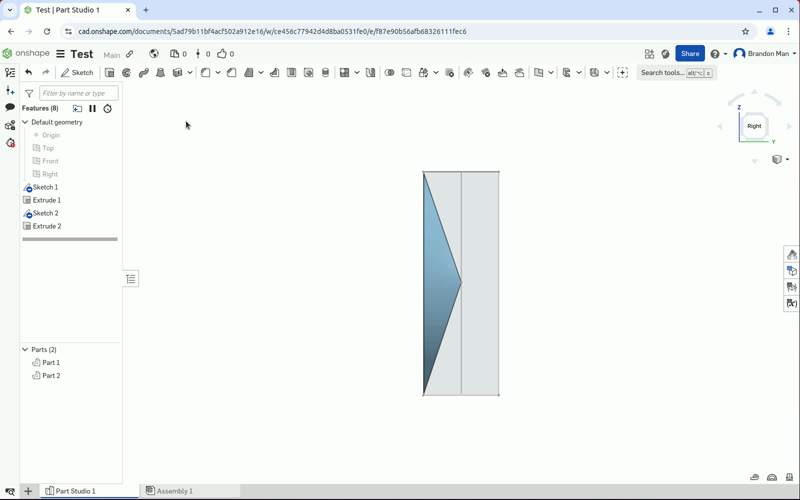
key(right, 2)
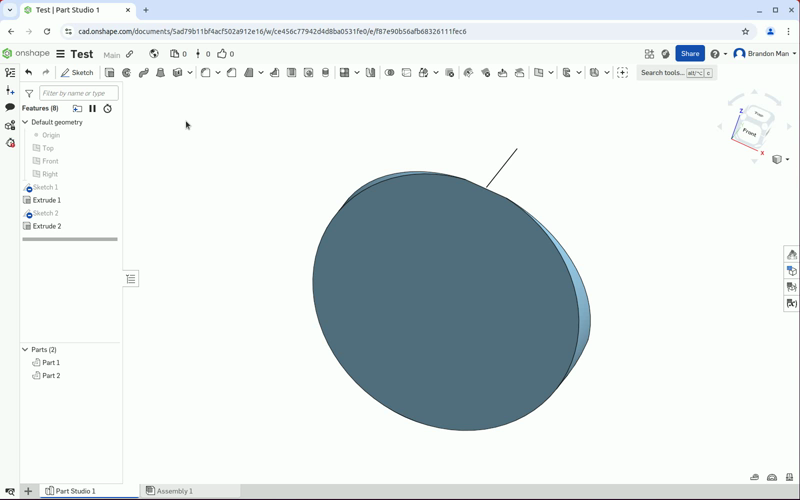
key(down, 2)
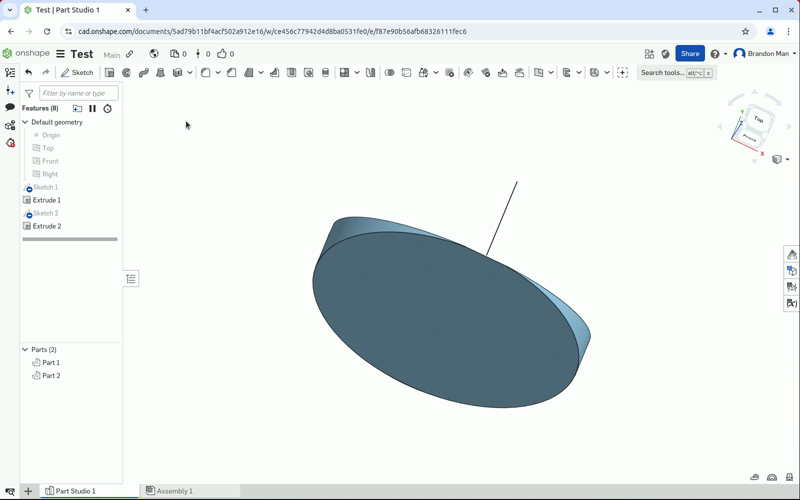
key(up, 2)
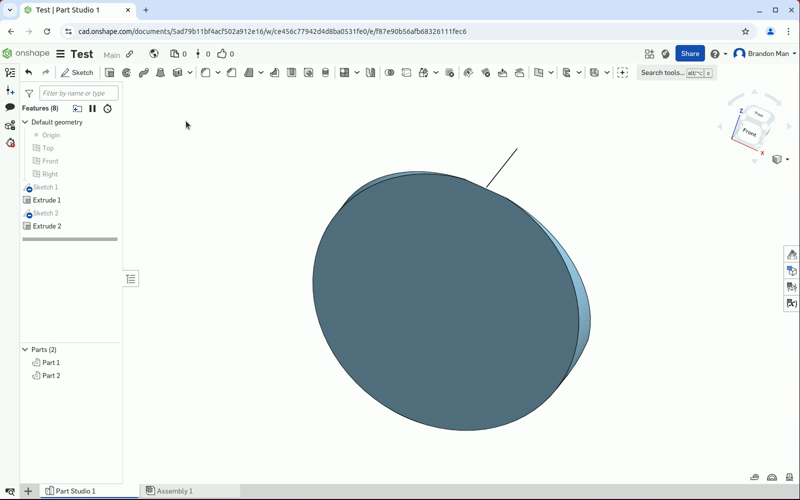
key(left, 2)
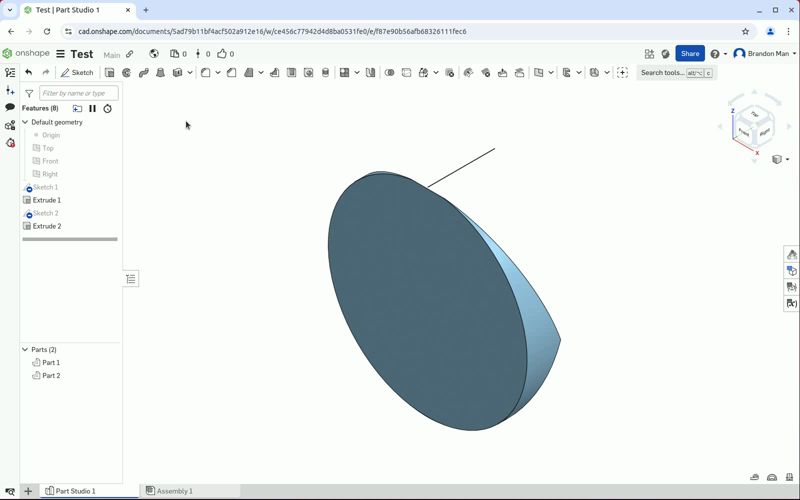
mouse_move(73, 189)
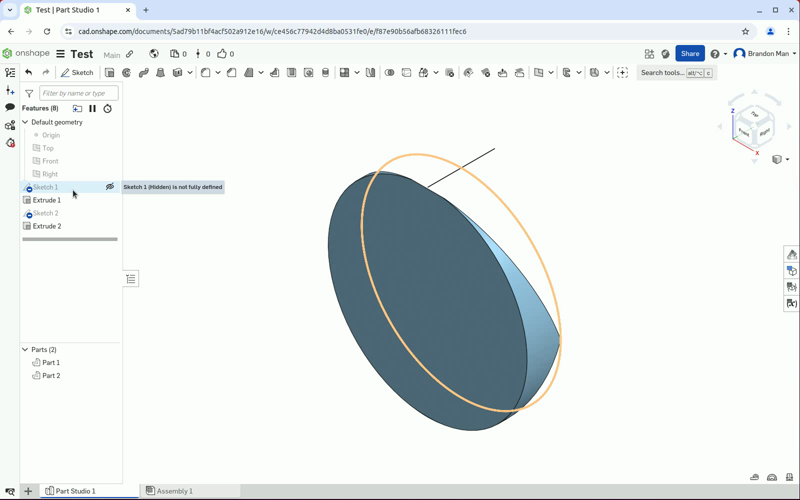
click(73, 189)